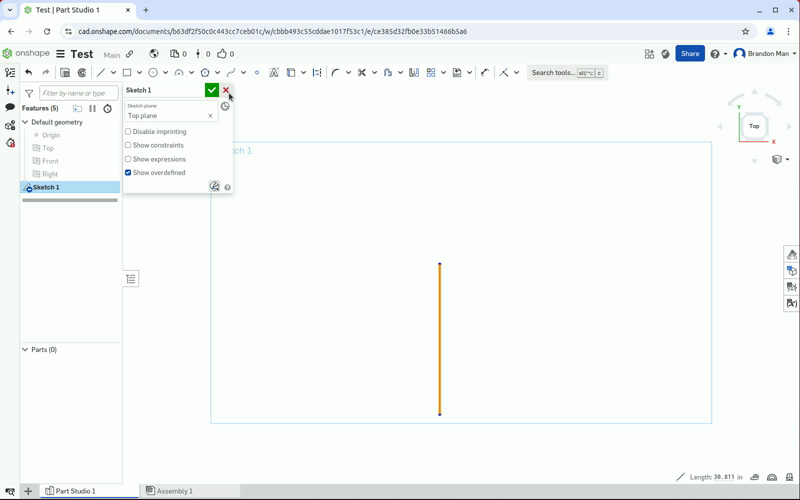
key(shift+h)
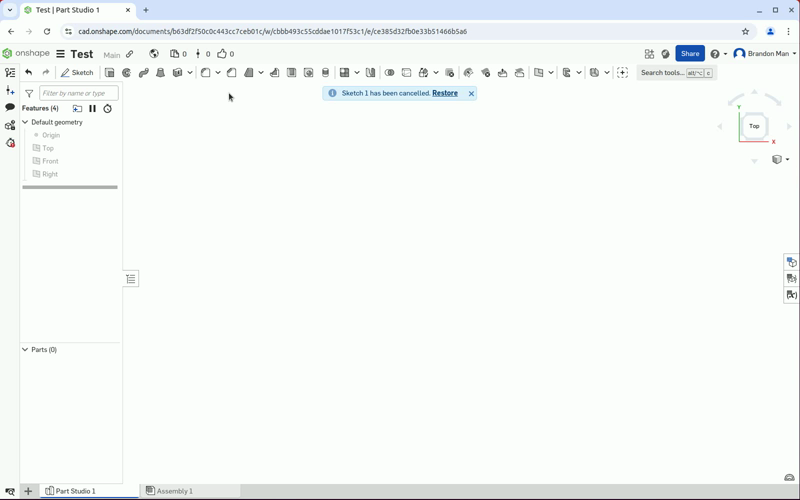
mouse_move(73, 352)
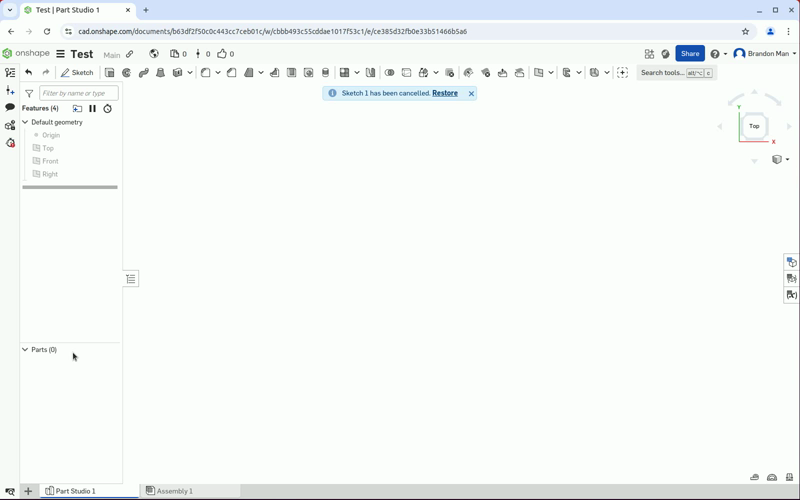
key(y)
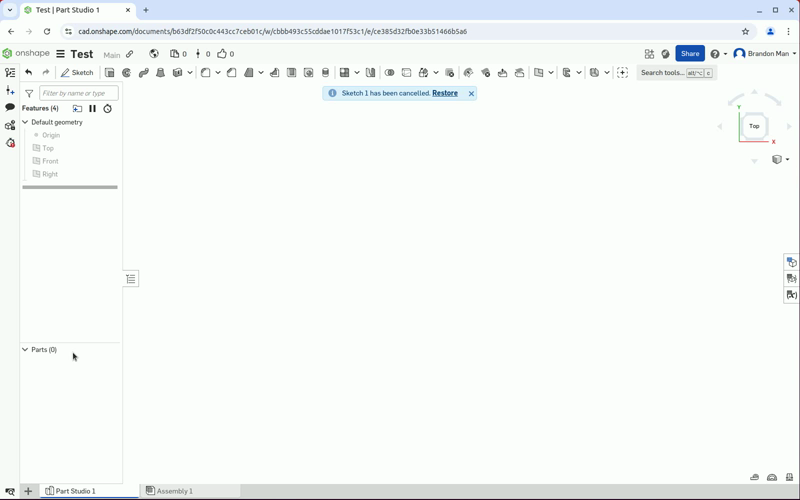
key(shift+p)
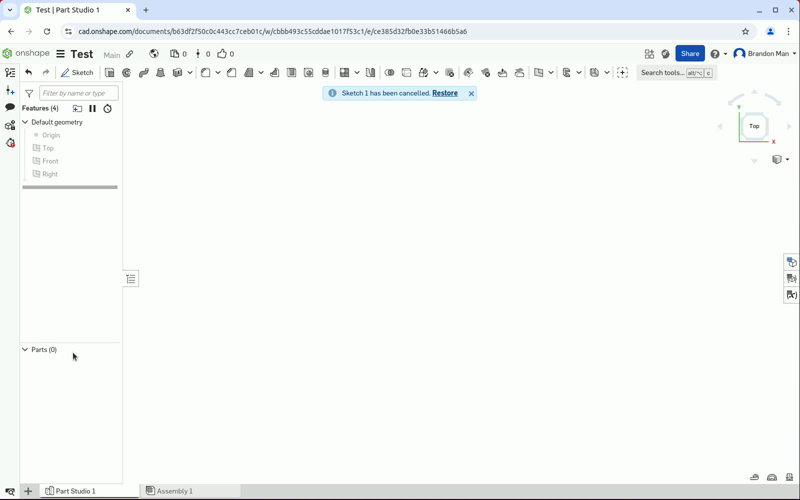
key(space)
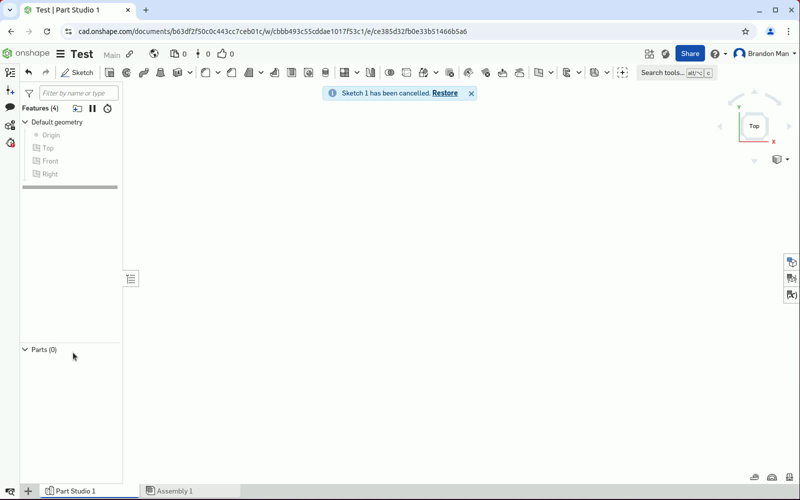
key_down(shift)
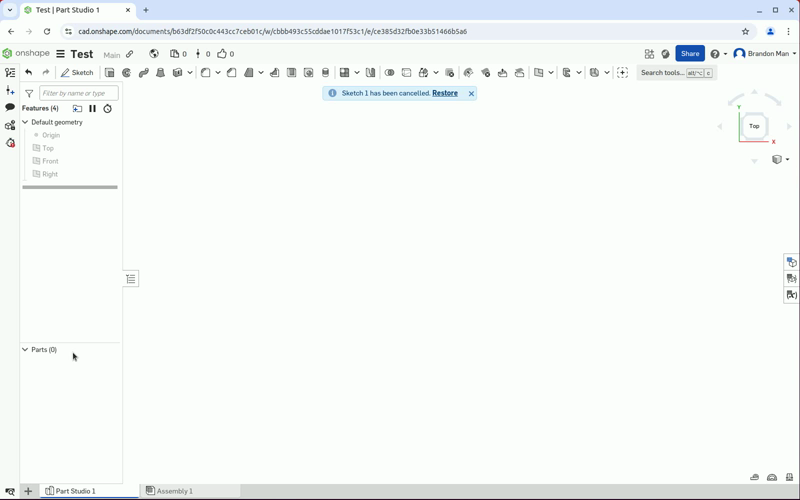
key(up)
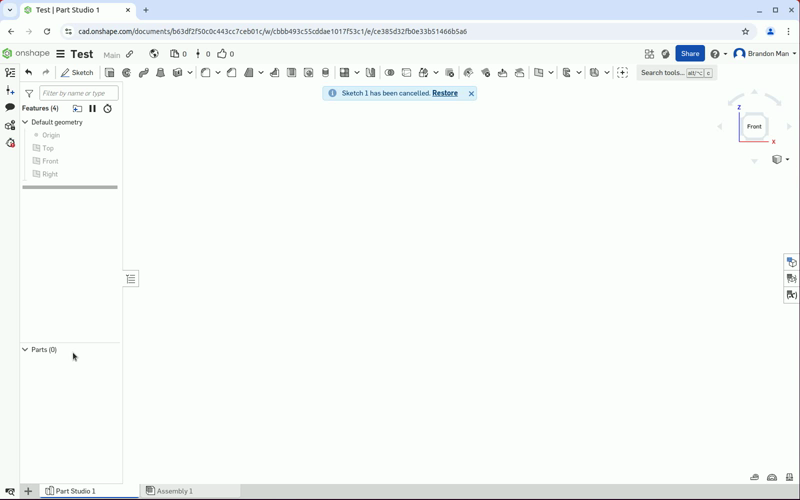
key_up(shift)
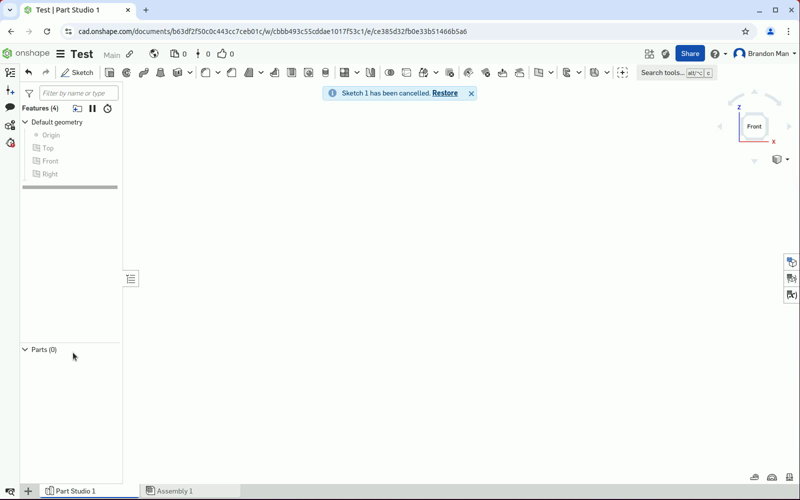
mouse_move(73, 352)
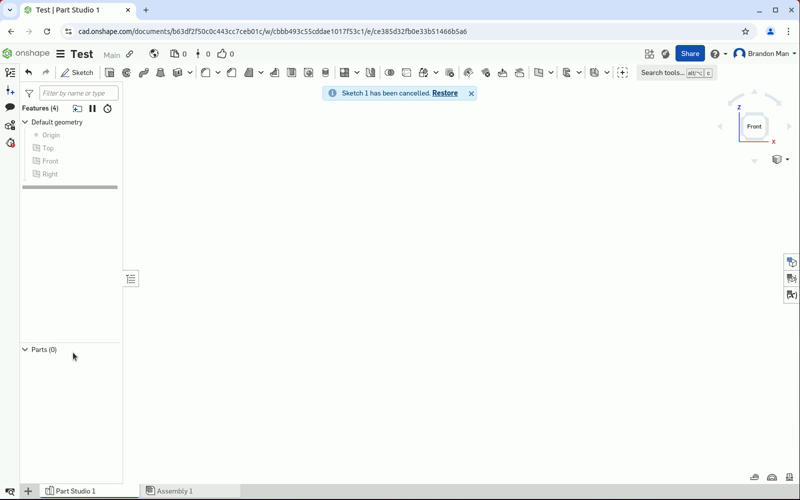
key(shift+y)
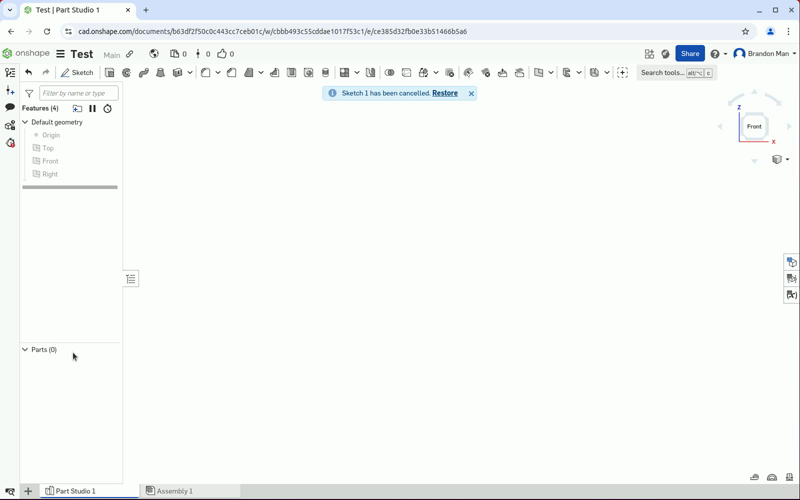
key(shift+s)
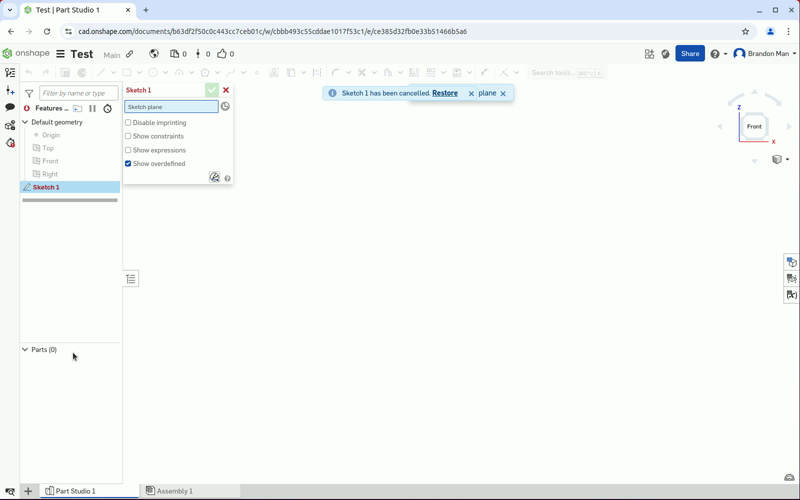
mouse_move(73, 163)
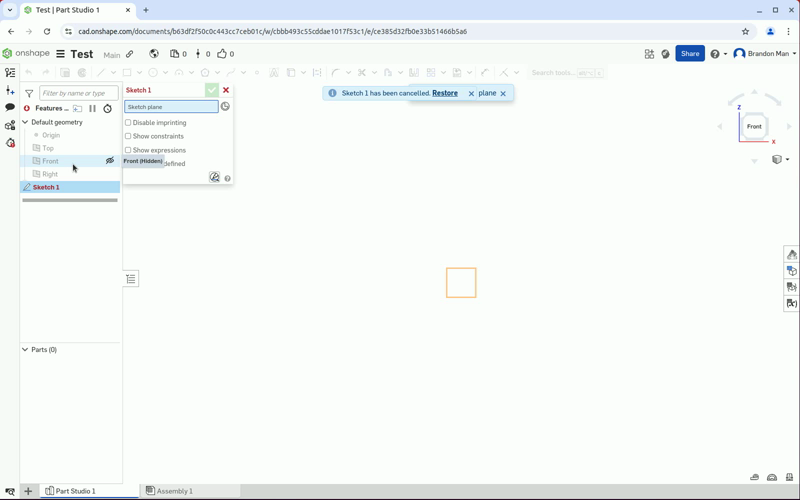
click(73, 163)
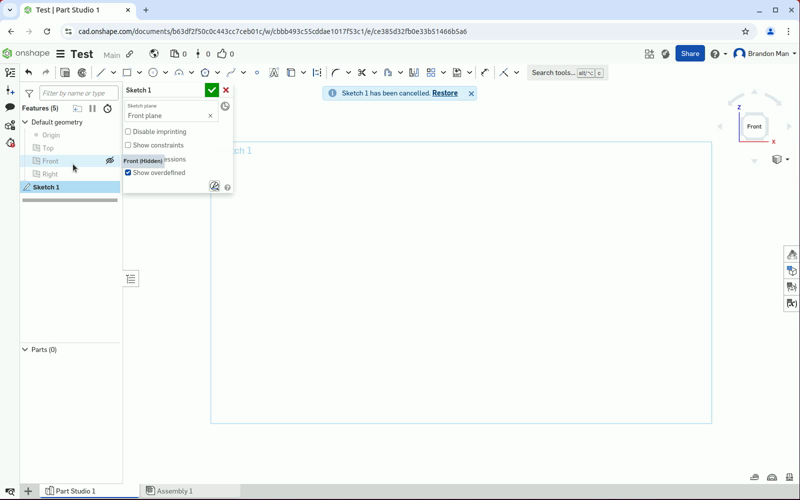
mouse_move(73, 352)
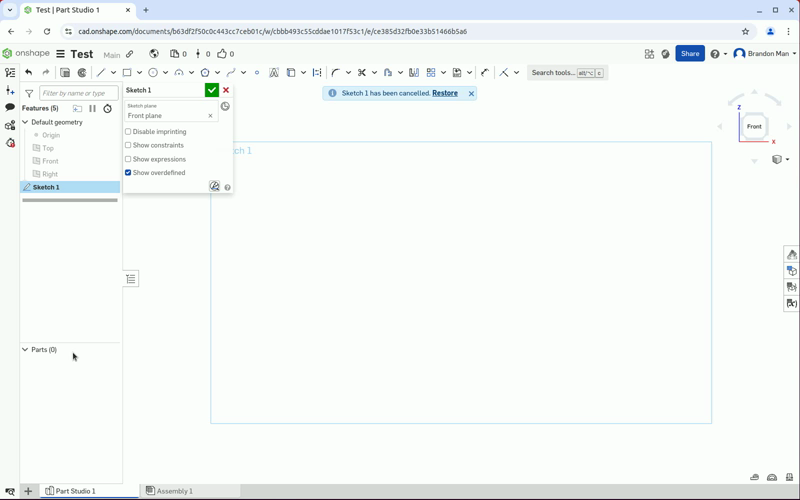
key(y)
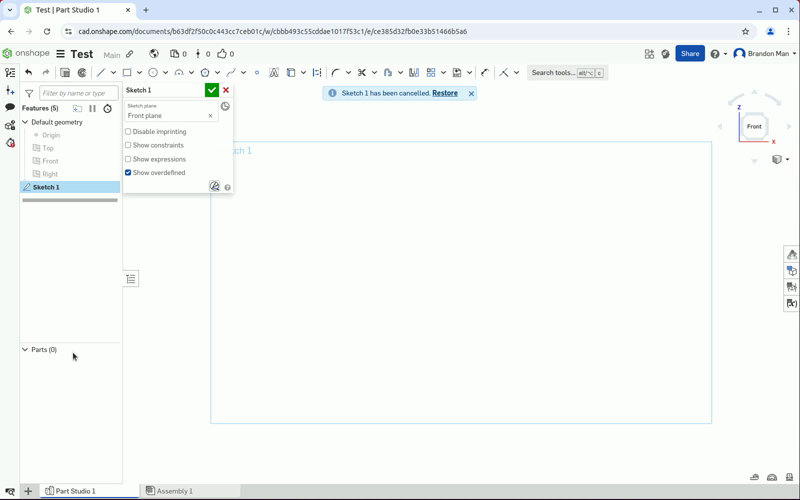
key(c)
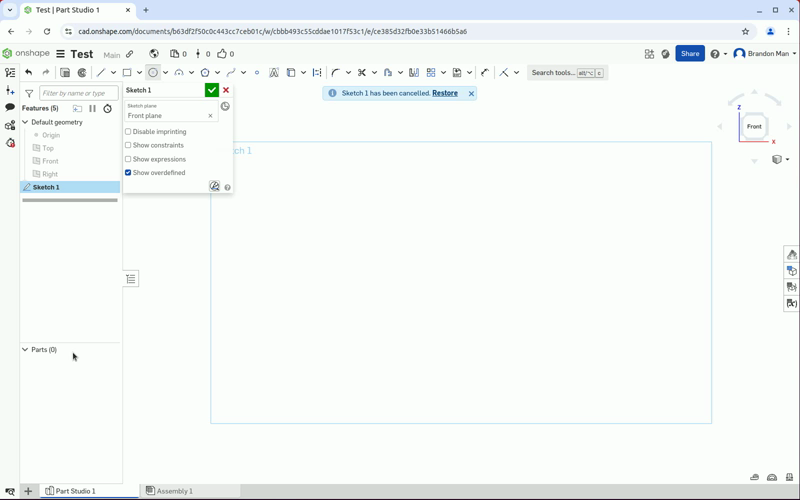
key_down(shift)
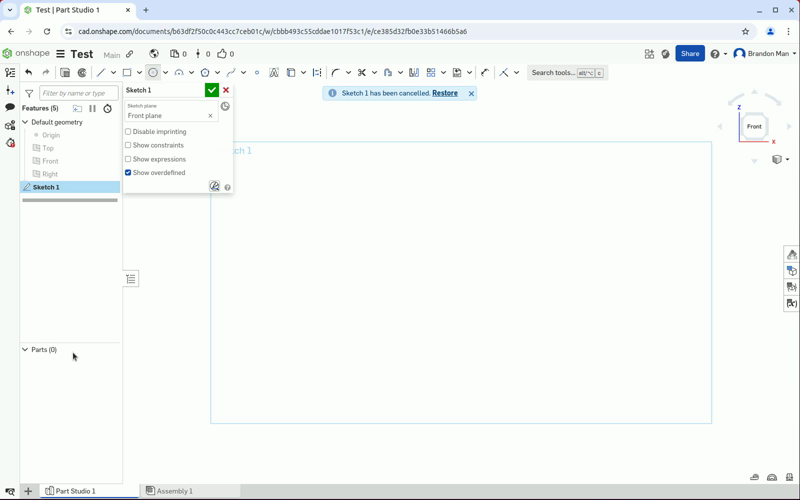
mouse_move(461, 282)
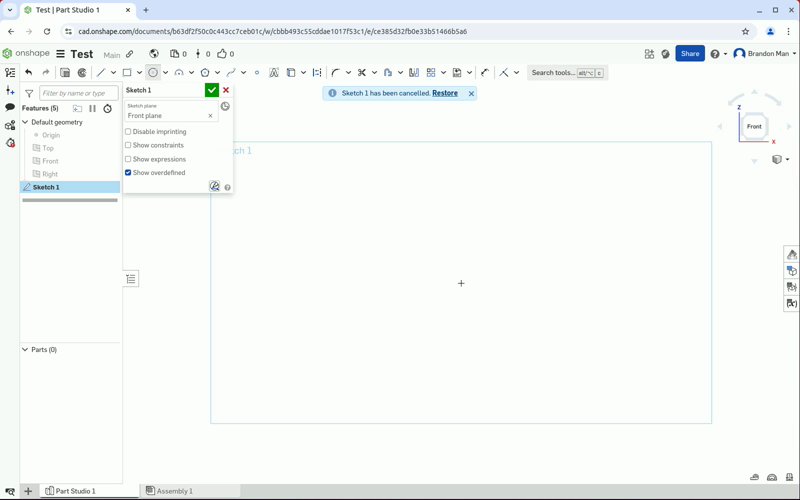
click(461, 282)
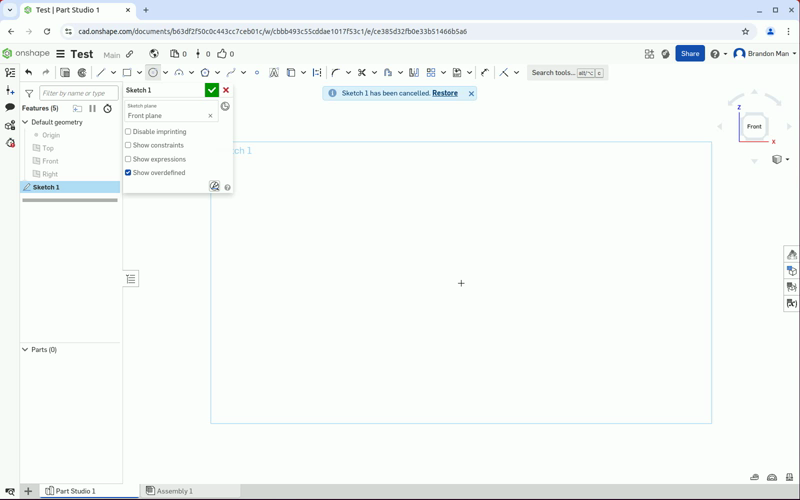
key_up(shift)
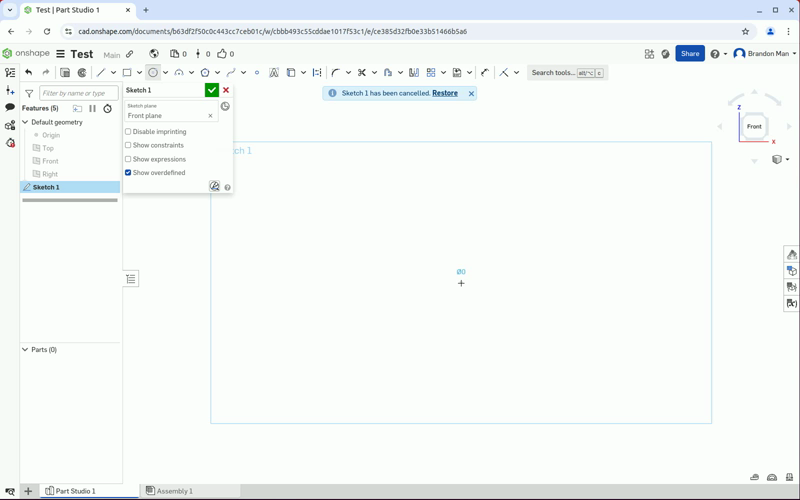
mouse_move(518, 282)
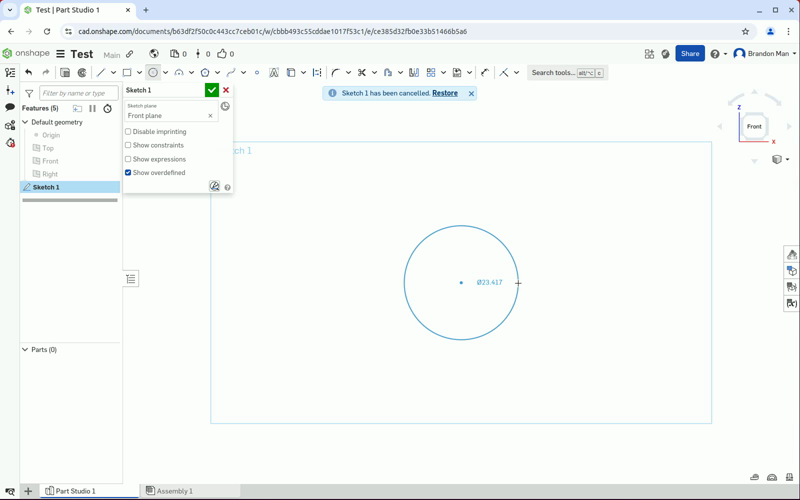
click(518, 282)
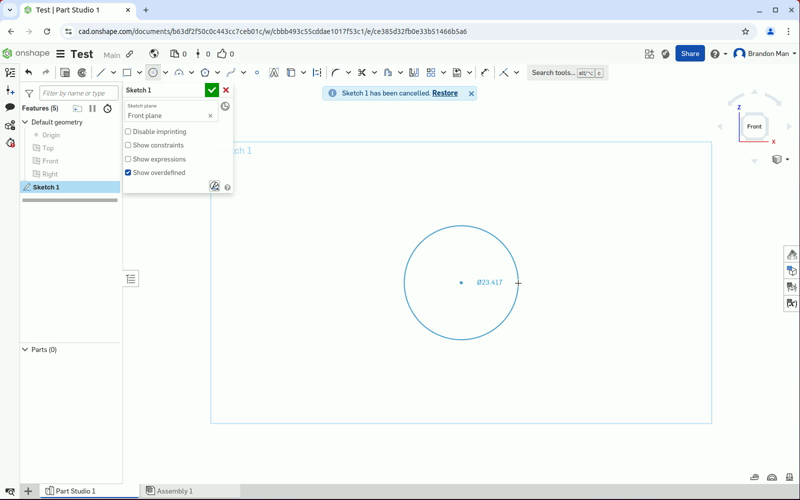
key(esc)
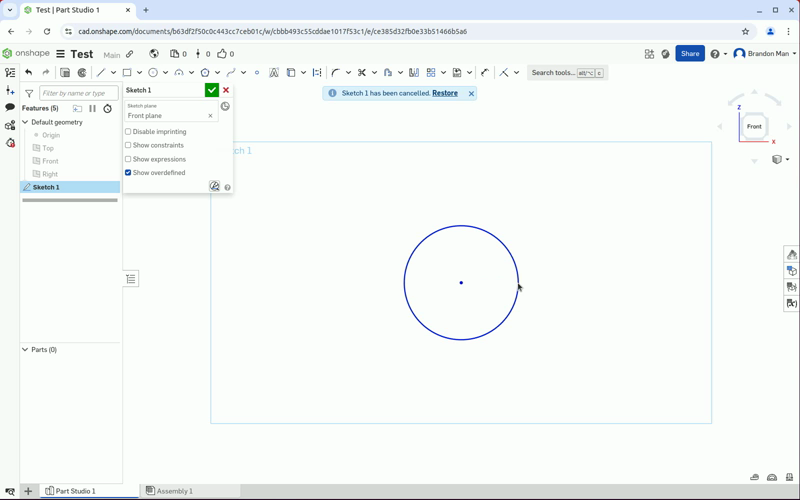
key(c)
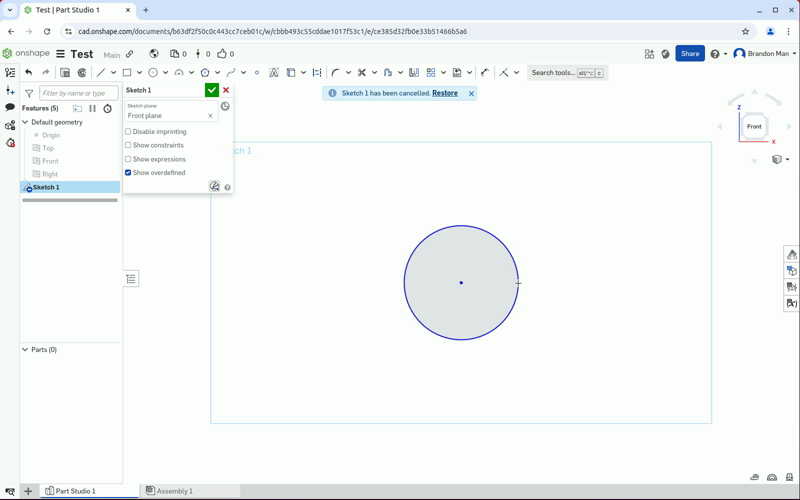
key_down(shift)
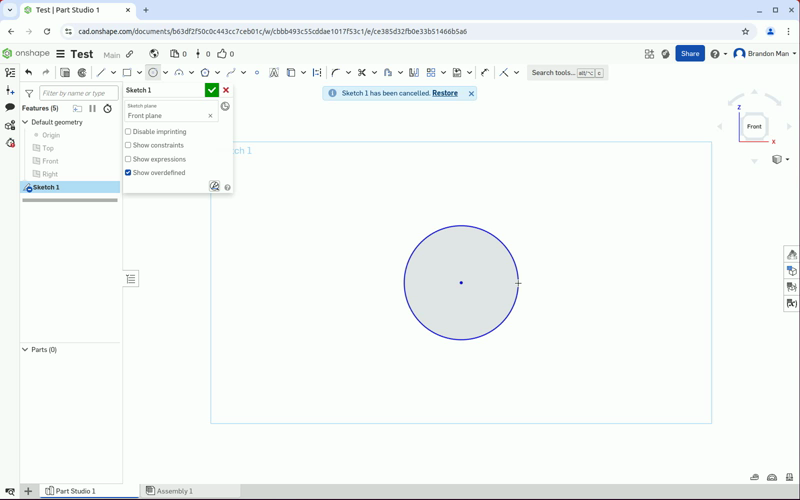
mouse_move(461, 282)
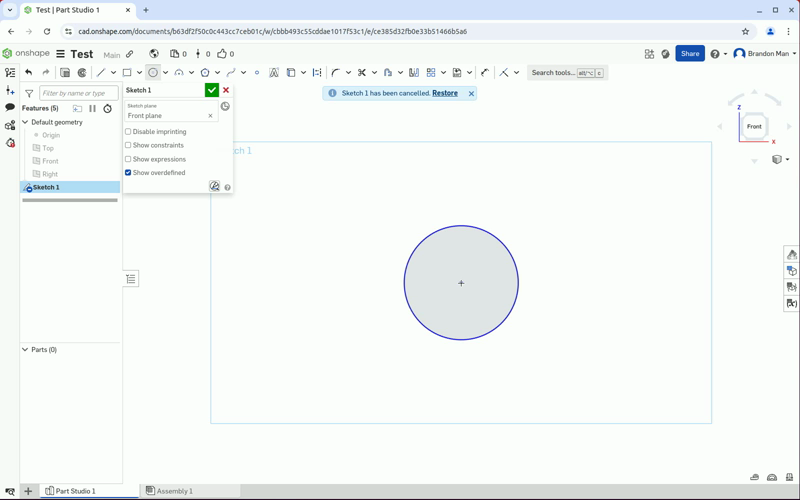
click(461, 282)
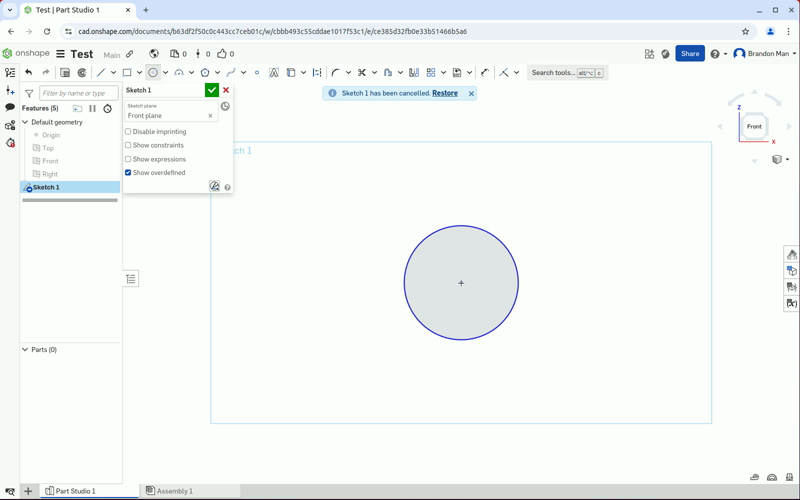
key_up(shift)
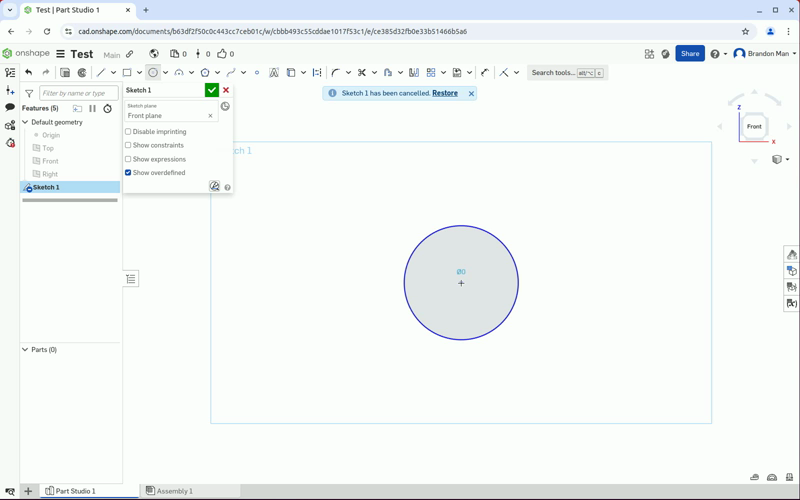
mouse_move(499, 282)
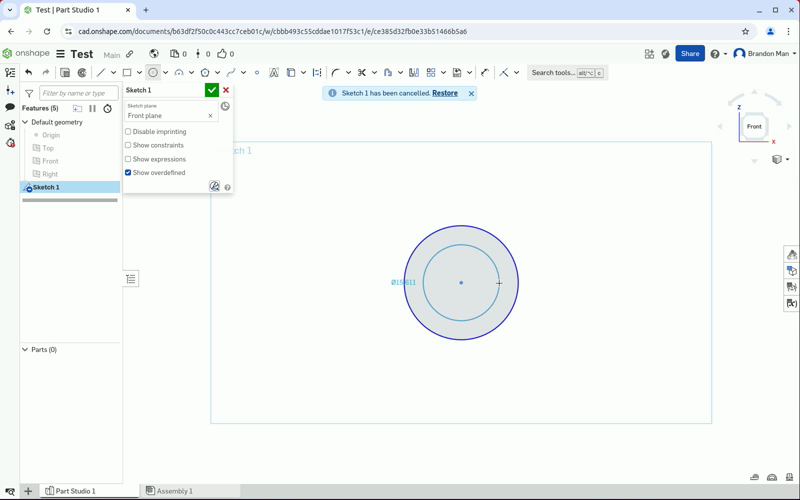
click(499, 282)
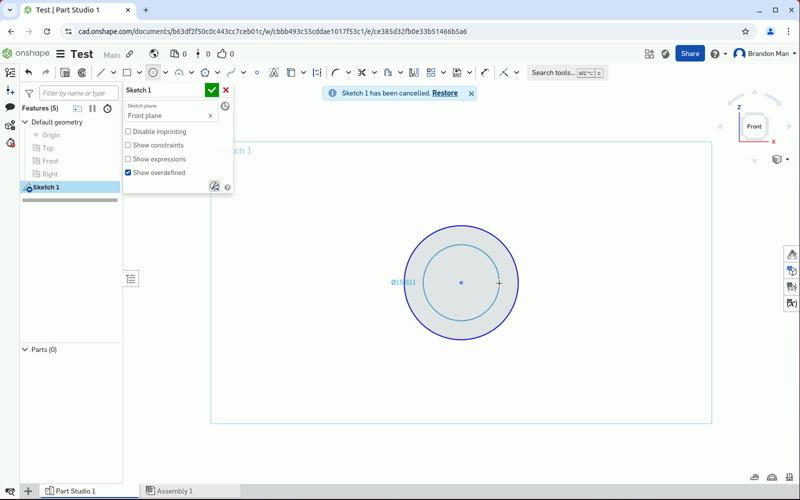
key(esc)
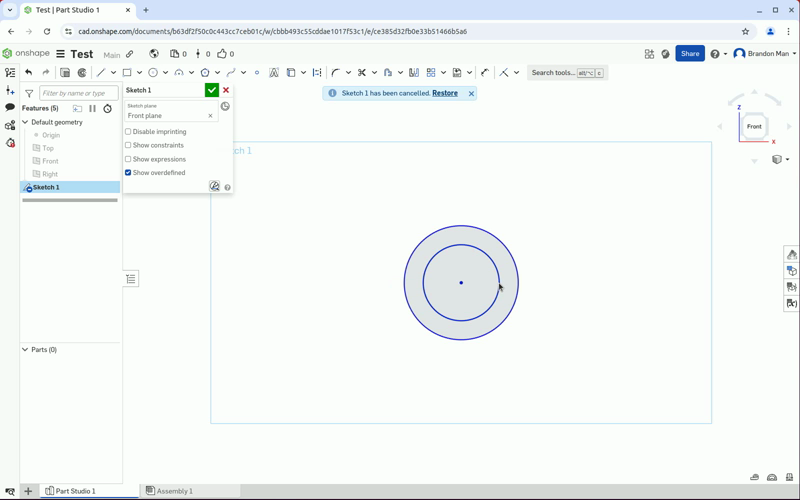
mouse_move(497, 306)
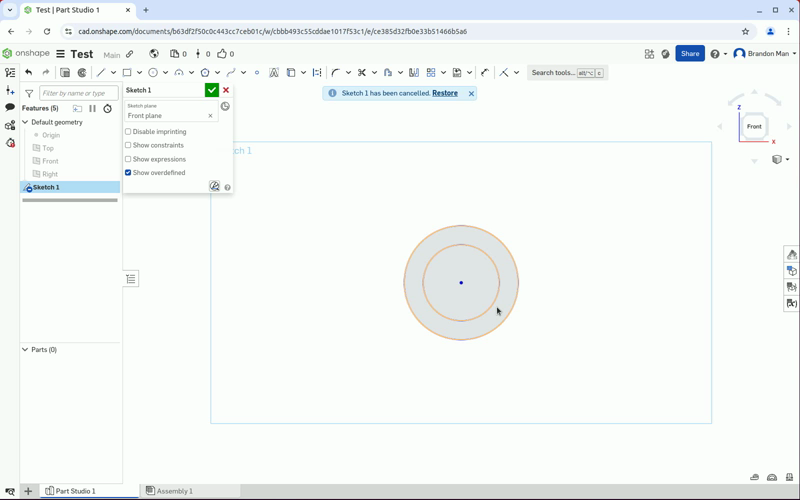
click(497, 306)
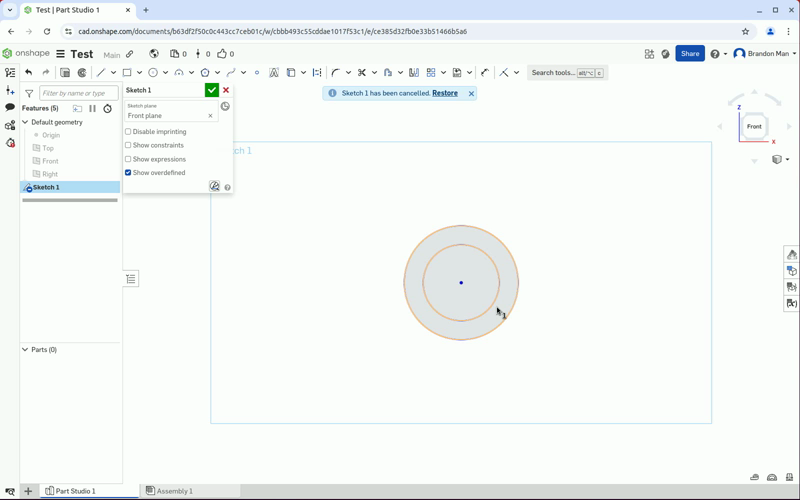
mouse_move(73, 352)
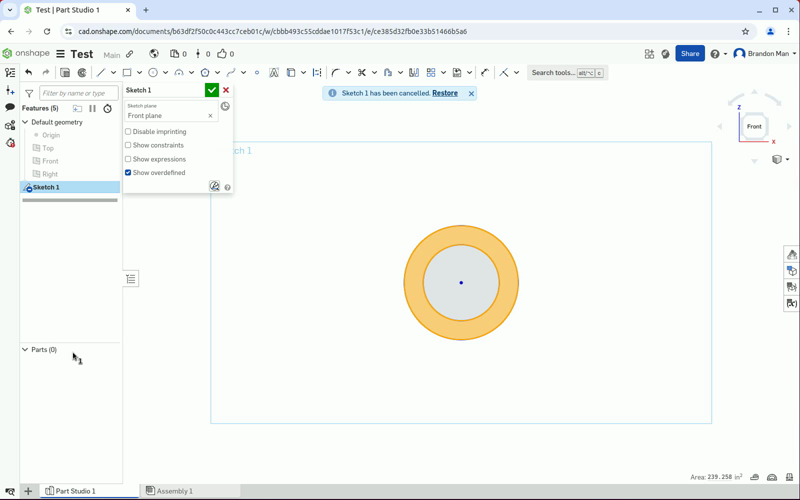
key(shift+y)
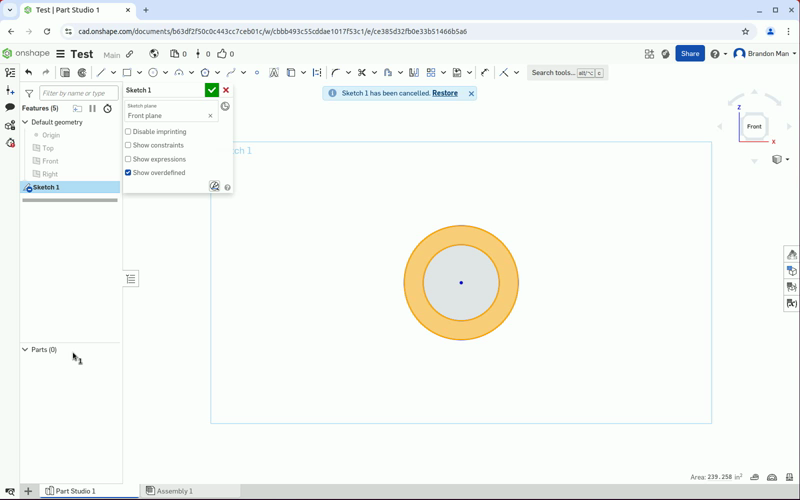
key(shift+e)
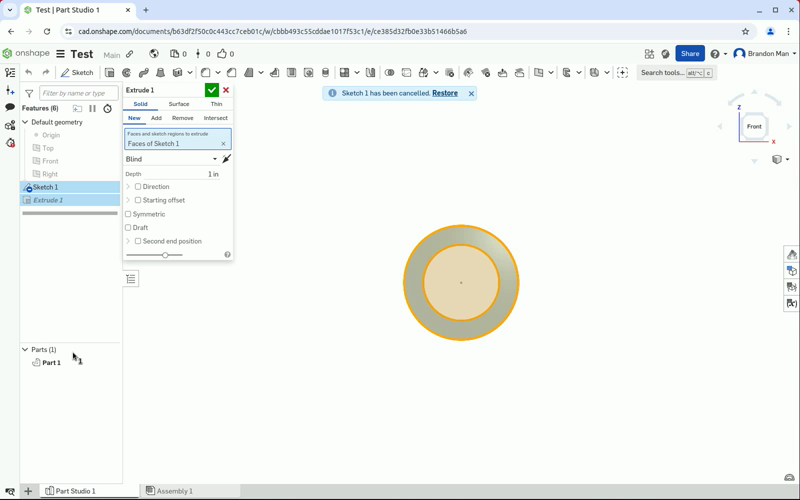
mouse_move(143, 106)
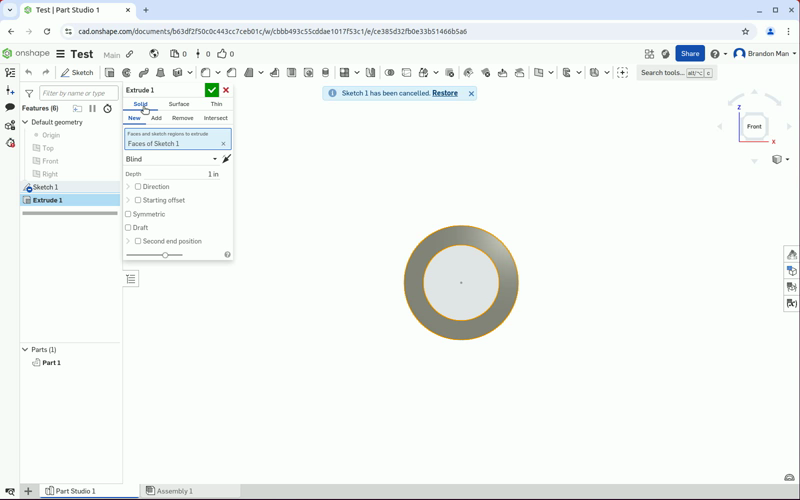
click(143, 106)
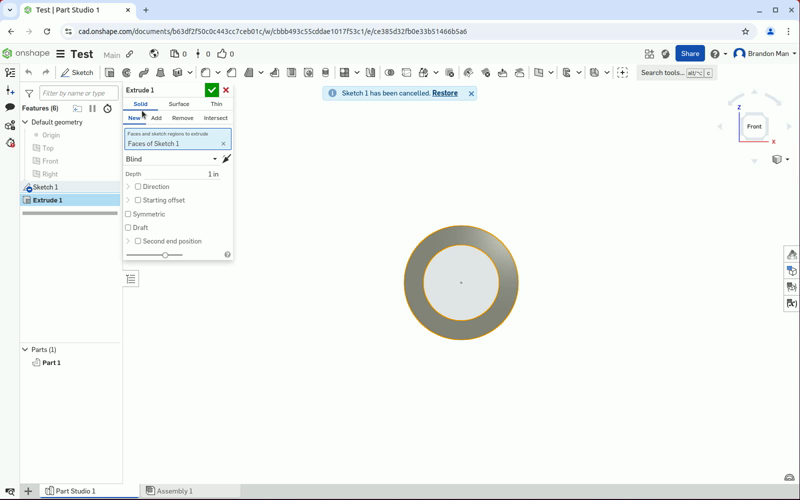
mouse_move(137, 120)
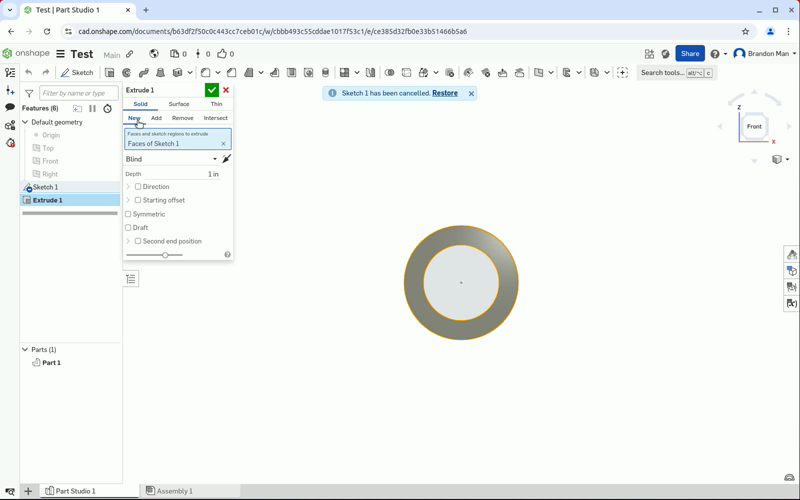
click(137, 120)
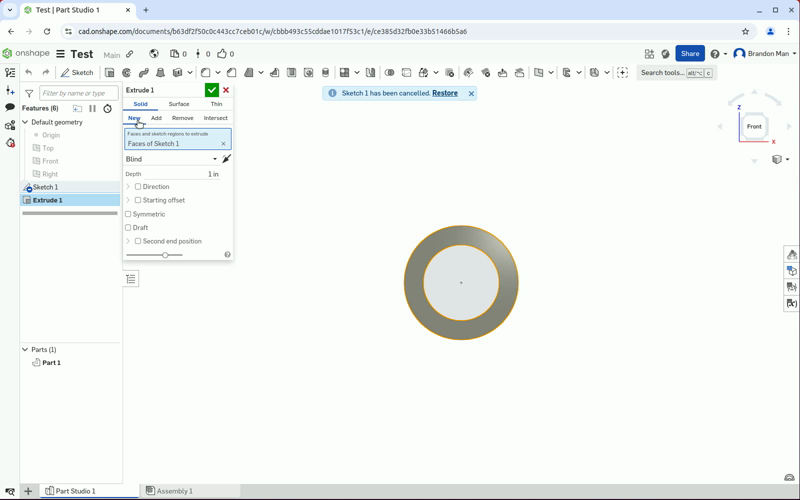
key(tab, 4)
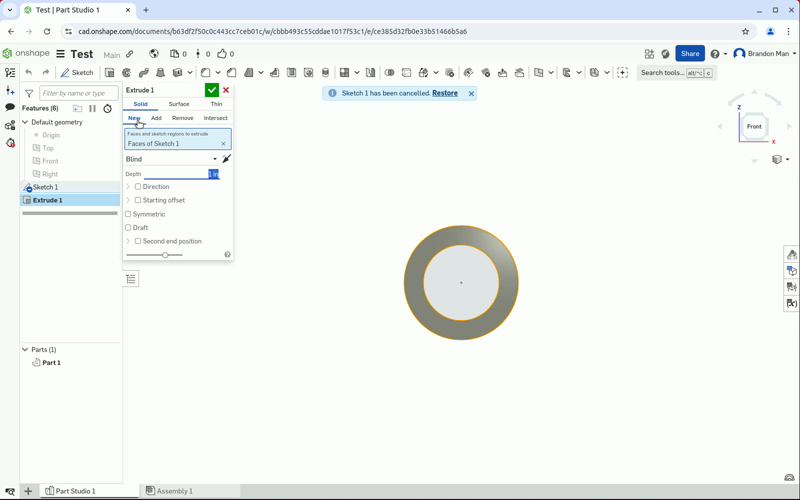
text(19.498)
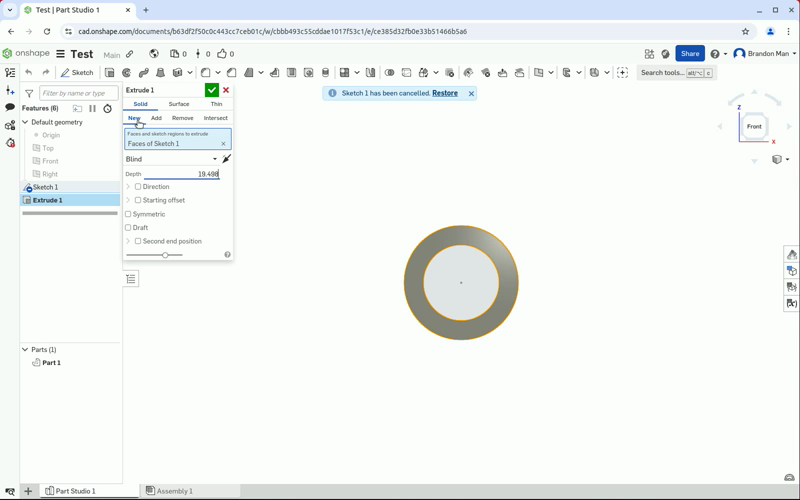
key(enter)
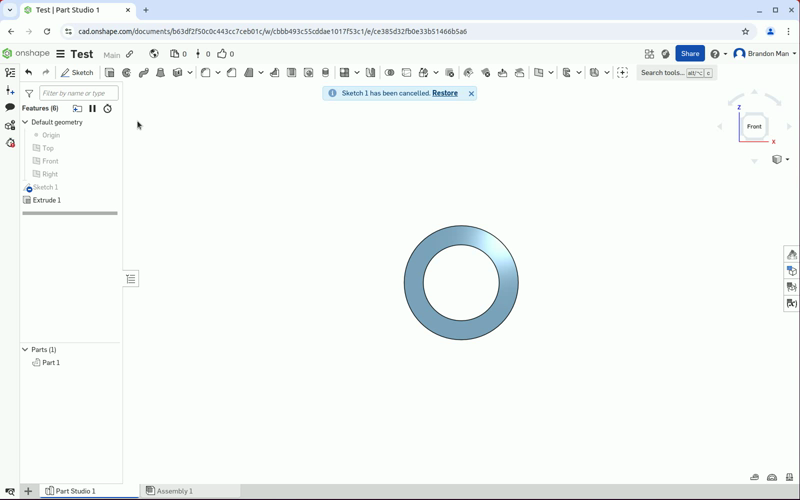
key(shift+h)
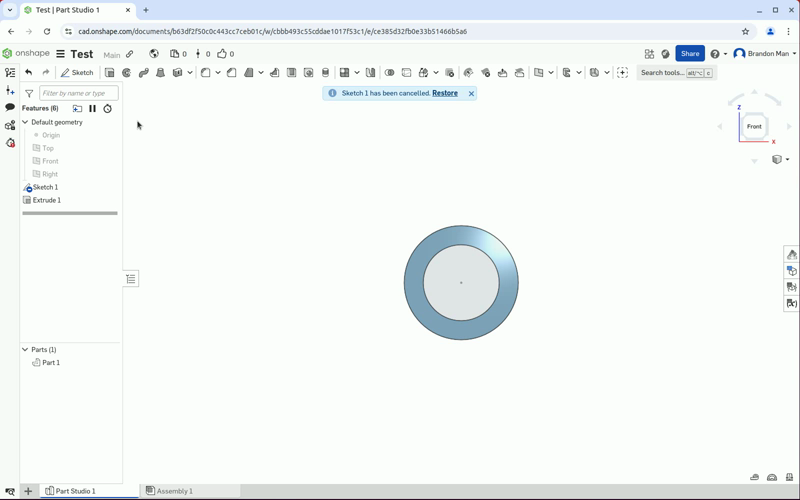
key(shift+h)
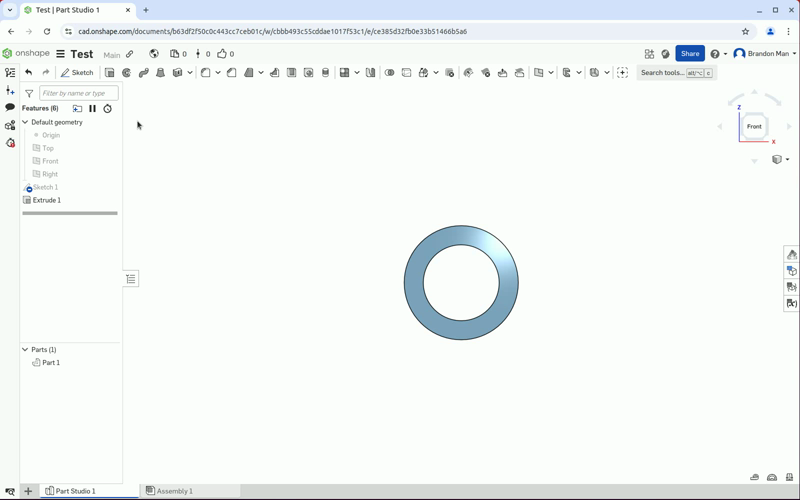
mouse_move(73, 189)
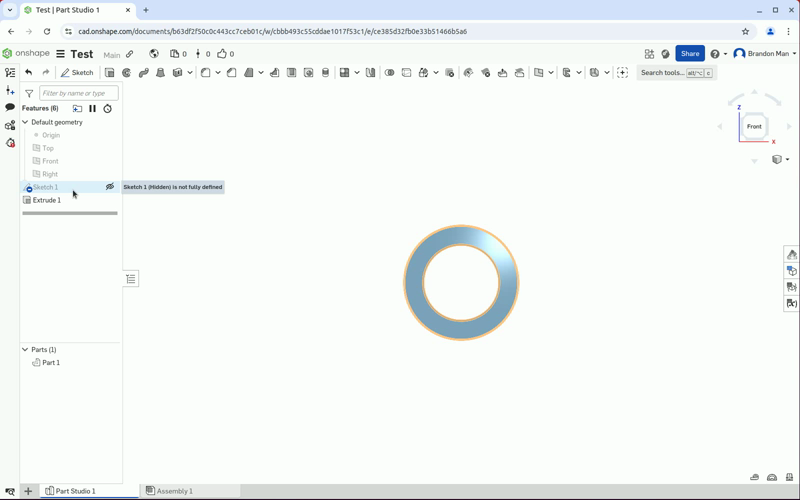
click(73, 189)
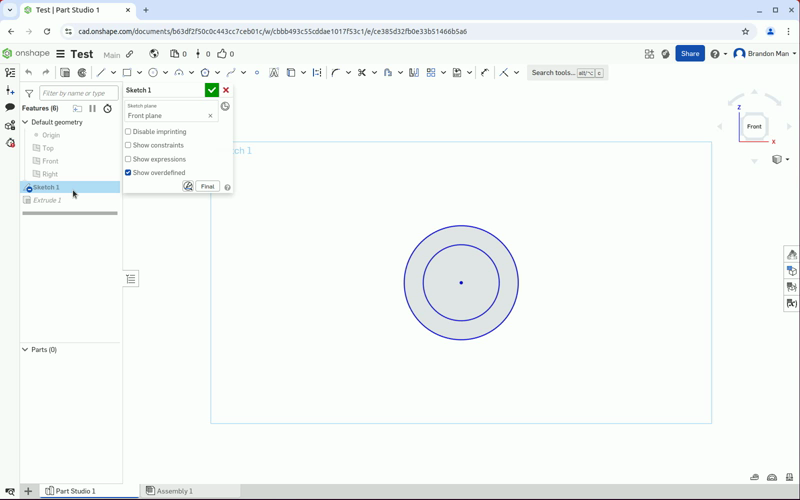
mouse_move(229, 92)
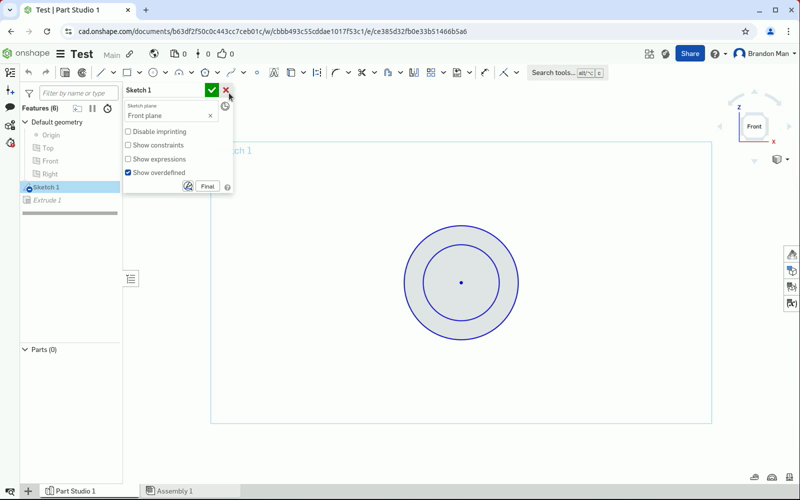
click(229, 92)
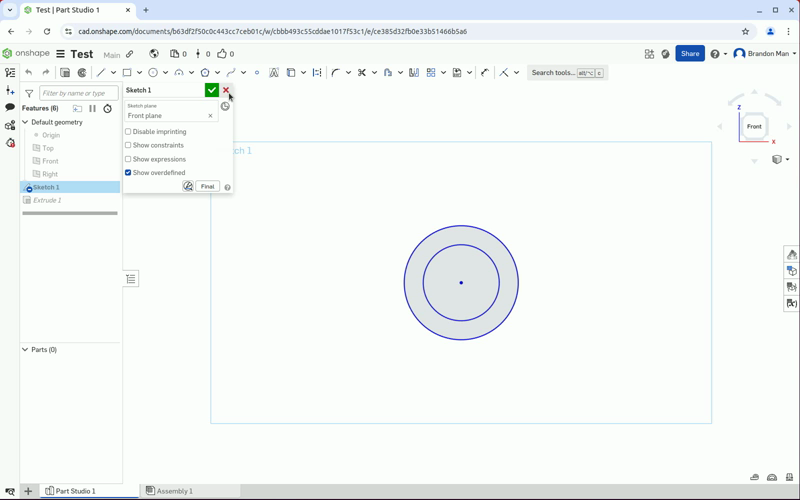
key(shift+s)
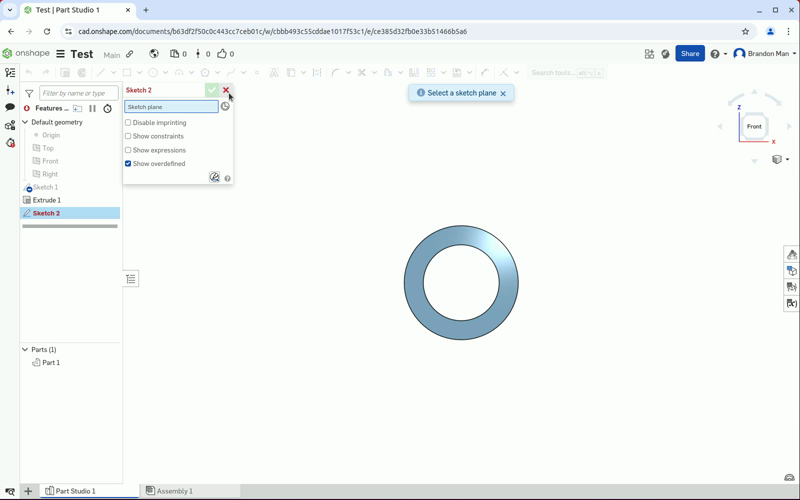
mouse_move(73, 163)
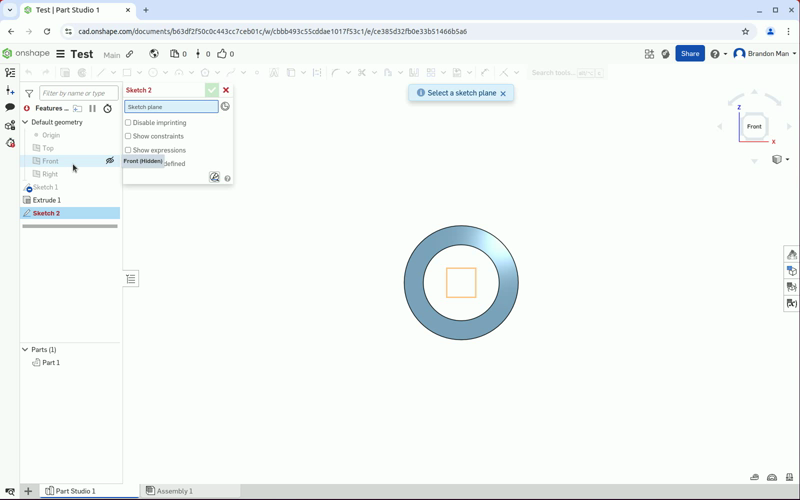
click(73, 163)
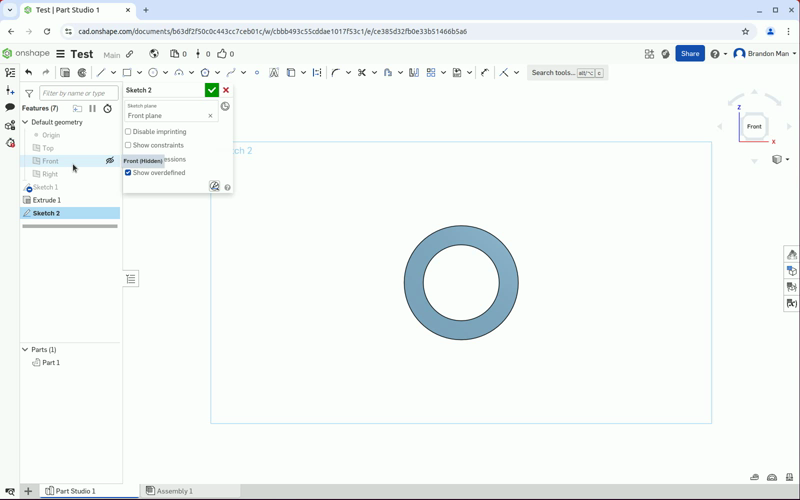
mouse_move(73, 352)
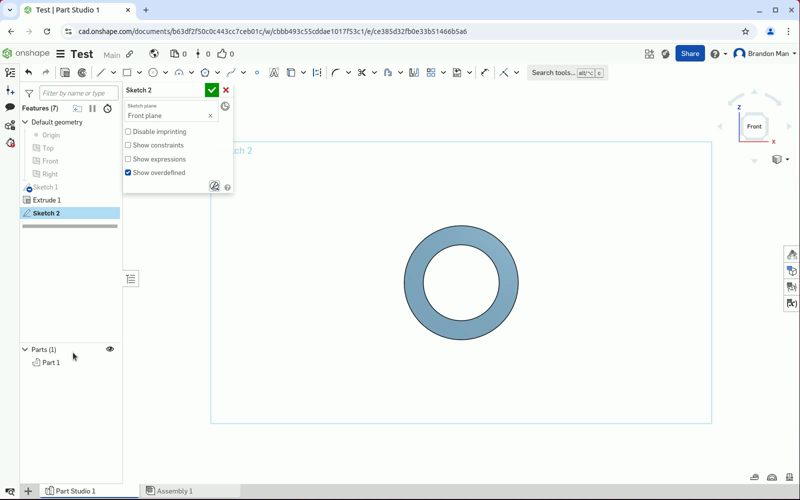
key(y)
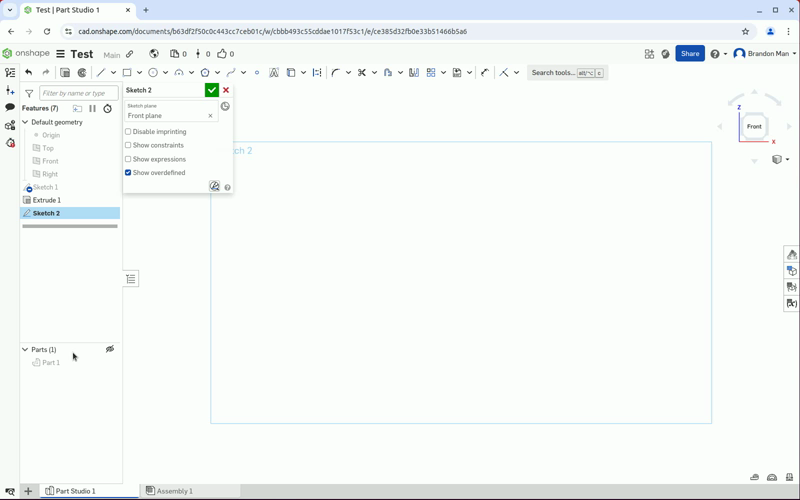
key(l)
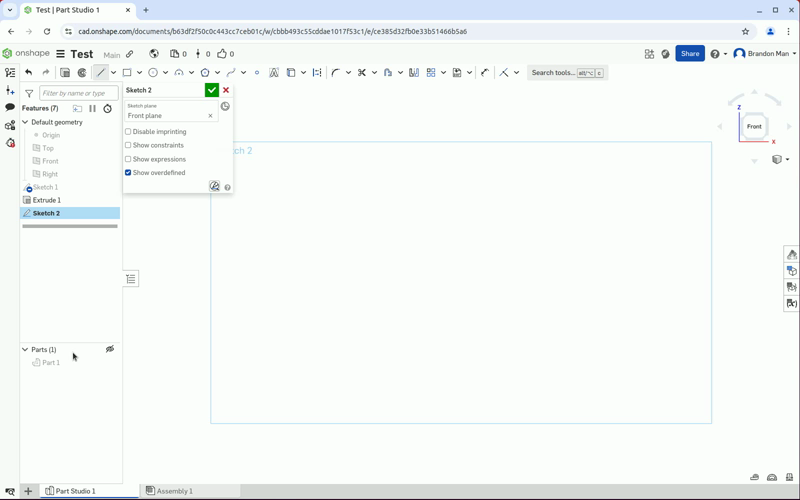
key_down(shift)
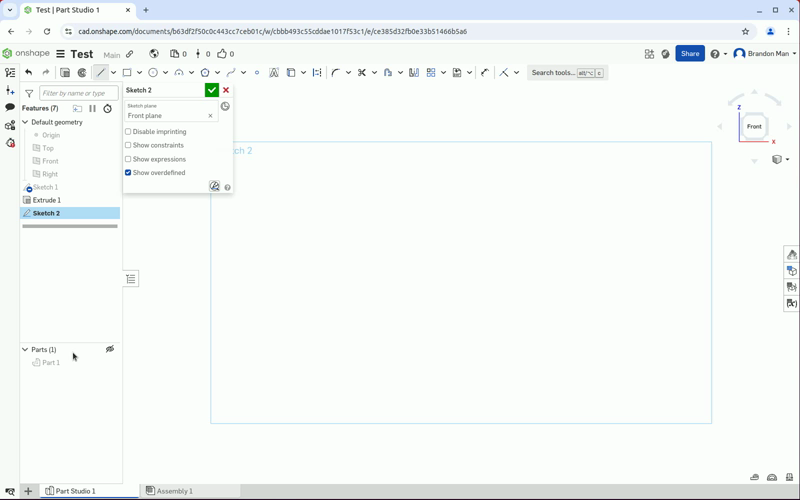
mouse_move(516, 294)
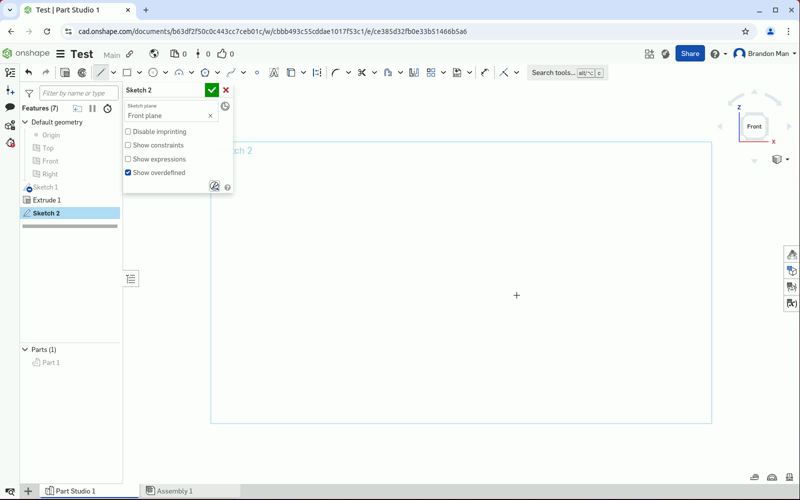
click(516, 294)
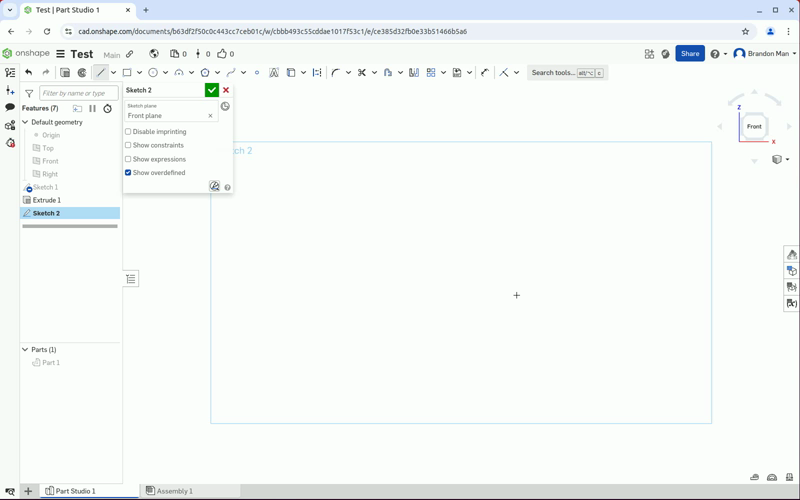
key_up(shift)
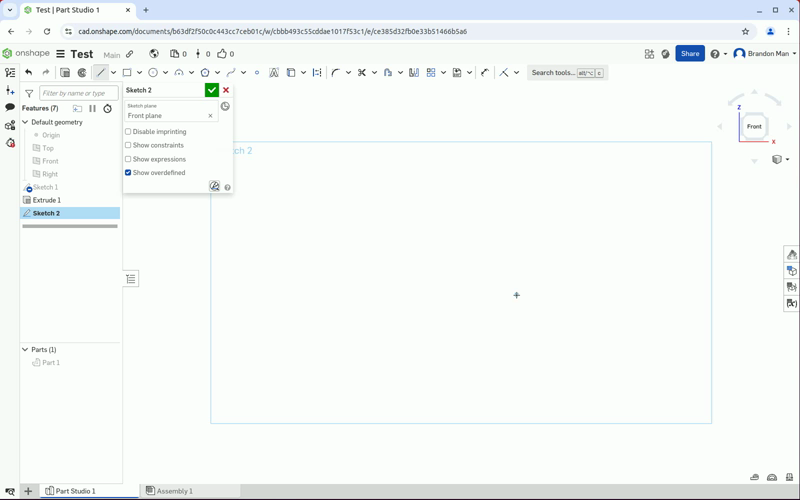
key_down(shift)
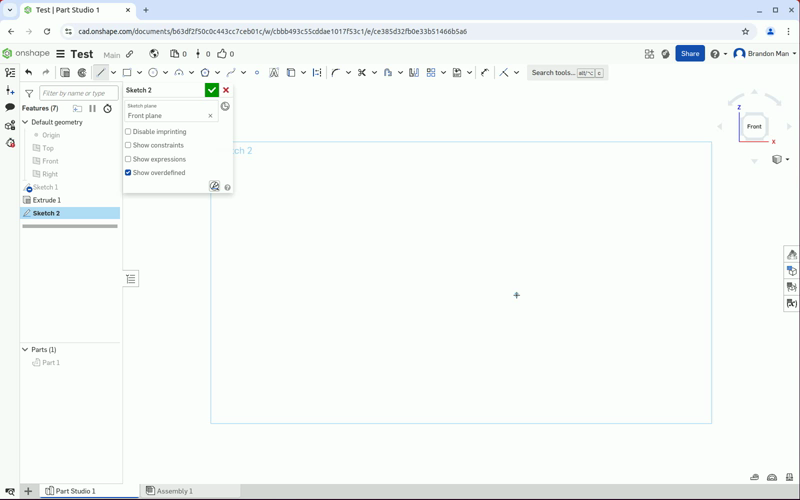
mouse_move(546, 294)
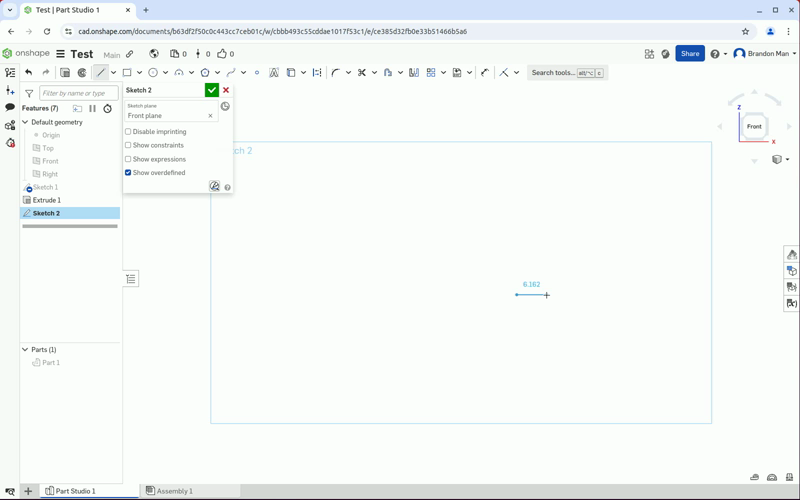
mouse_move(573, 294)
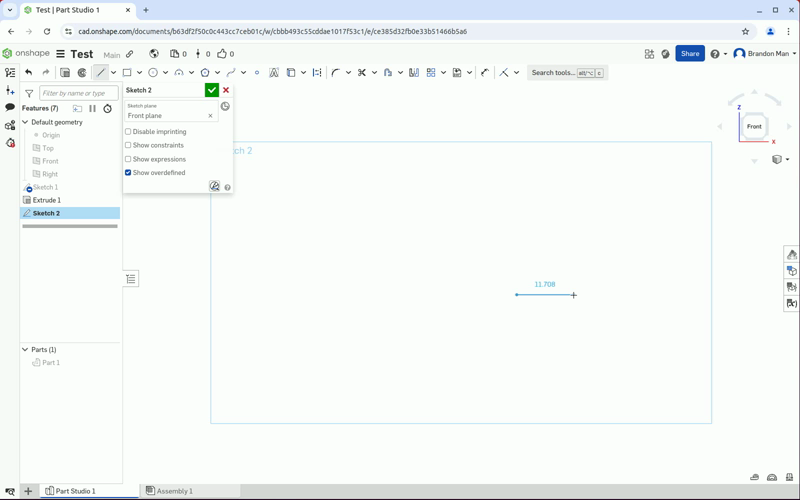
click(573, 294)
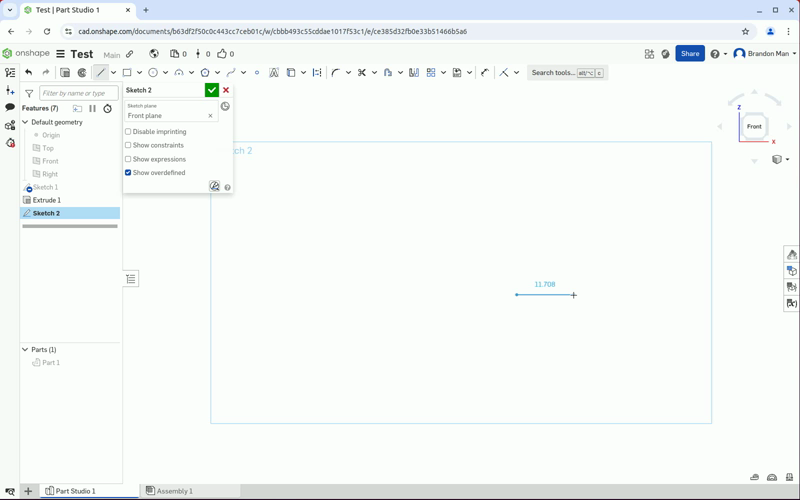
key_up(shift)
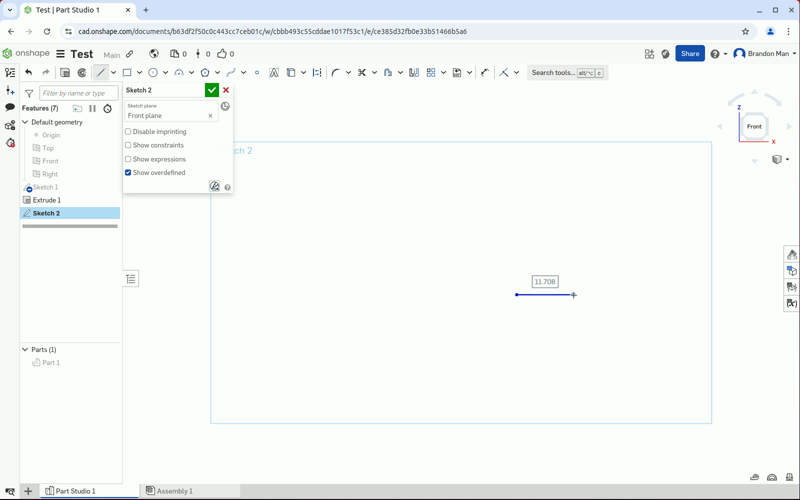
key_down(shift)
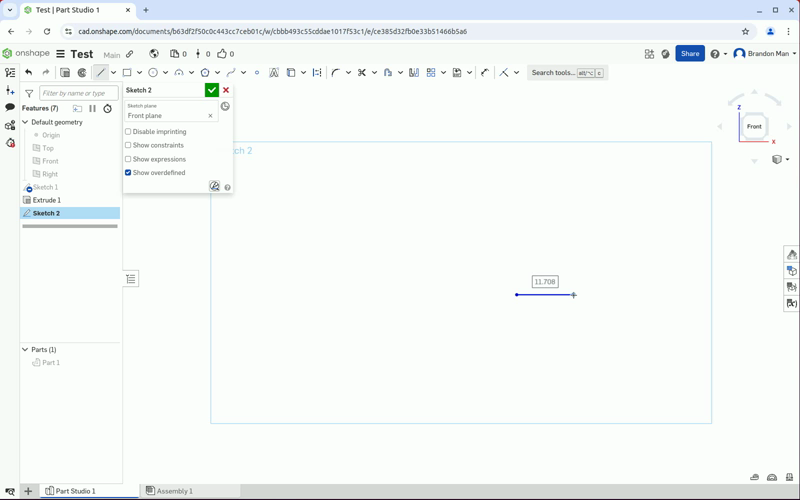
mouse_move(589, 294)
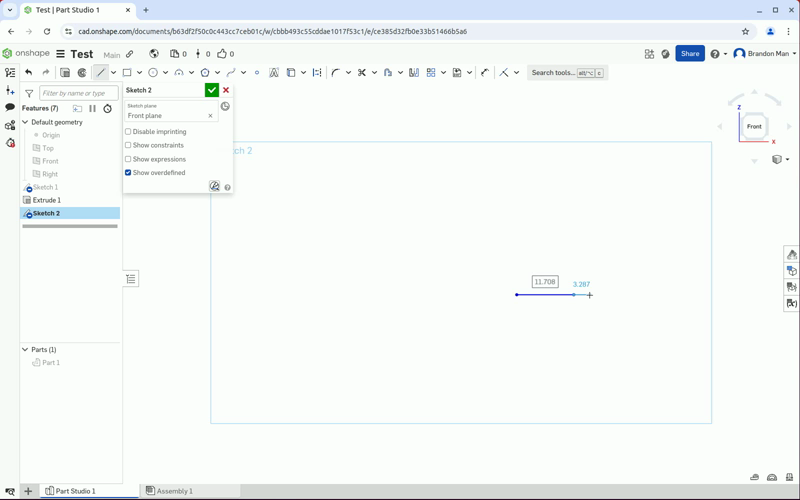
mouse_move(573, 282)
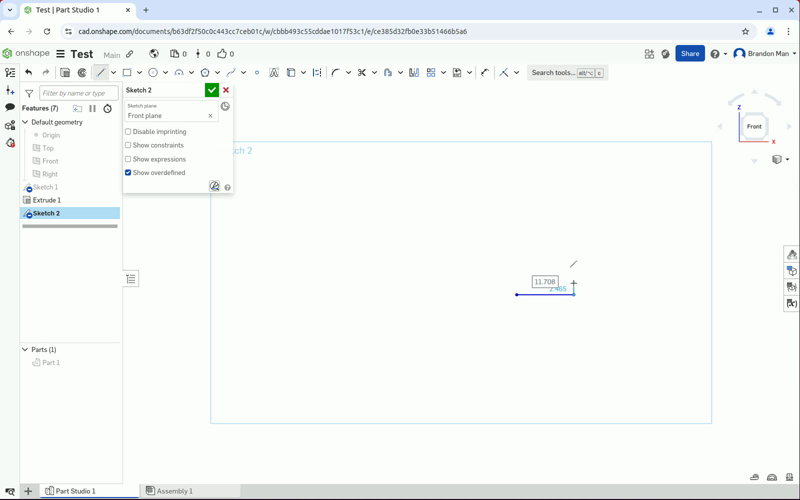
click(573, 282)
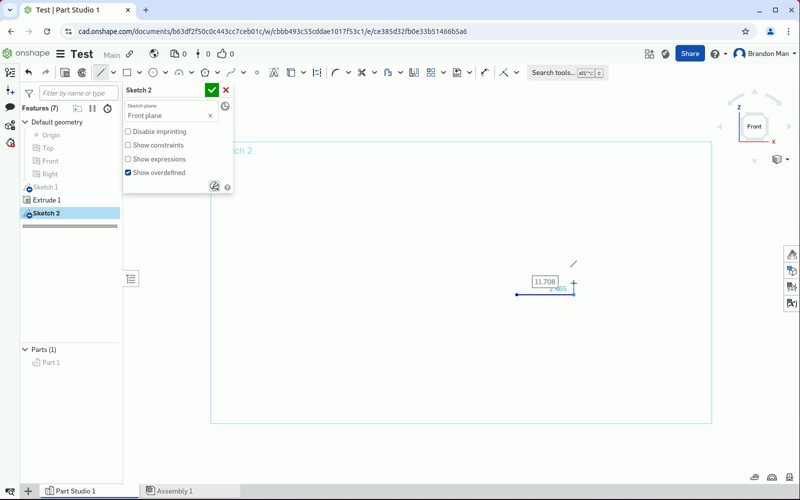
key_up(shift)
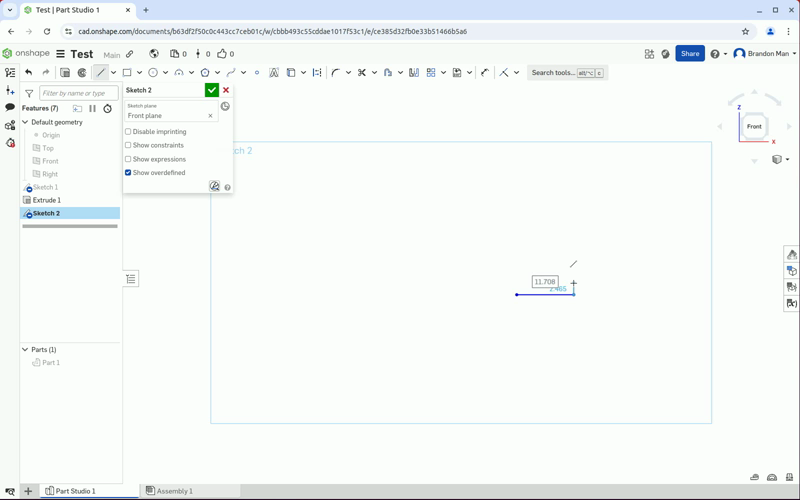
key_down(shift)
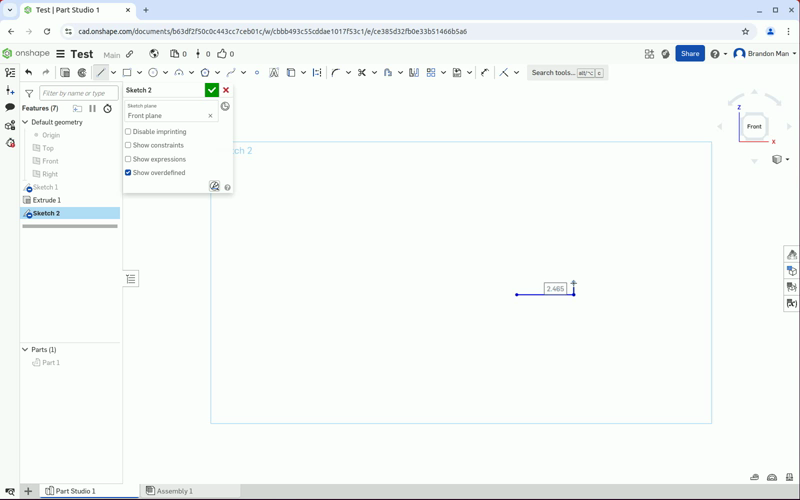
mouse_move(589, 282)
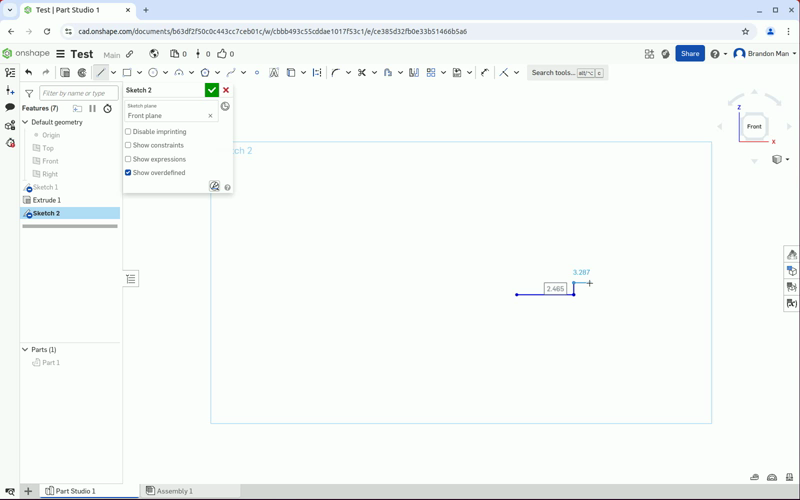
mouse_move(573, 270)
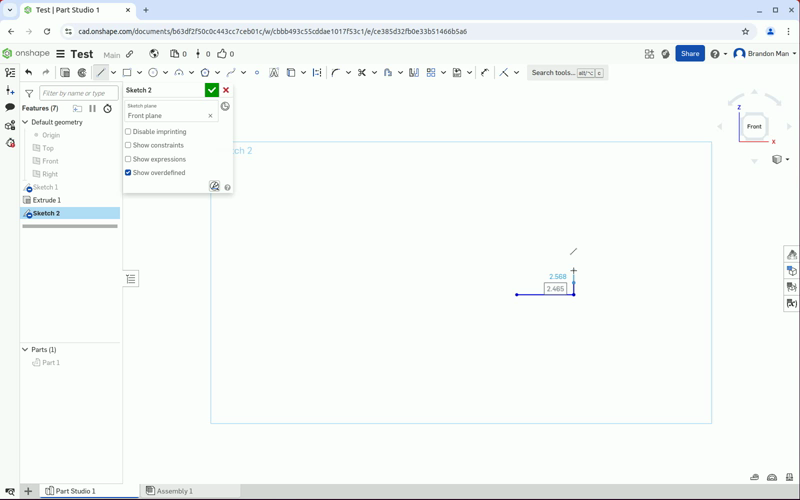
click(573, 270)
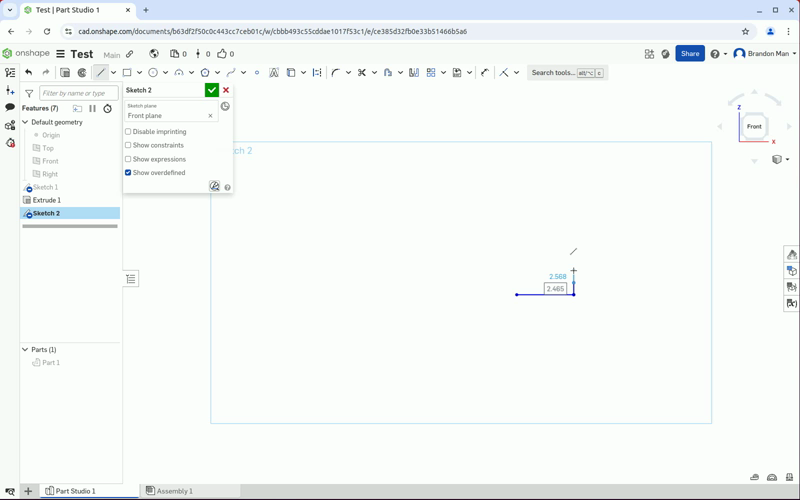
key_up(shift)
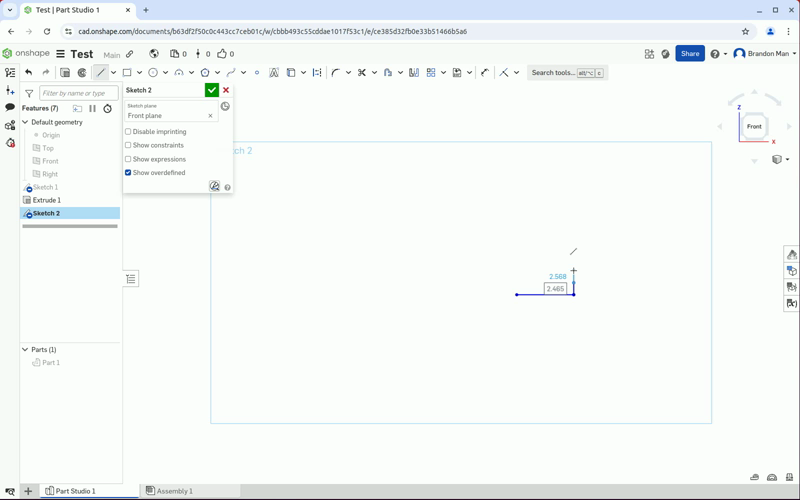
key_down(shift)
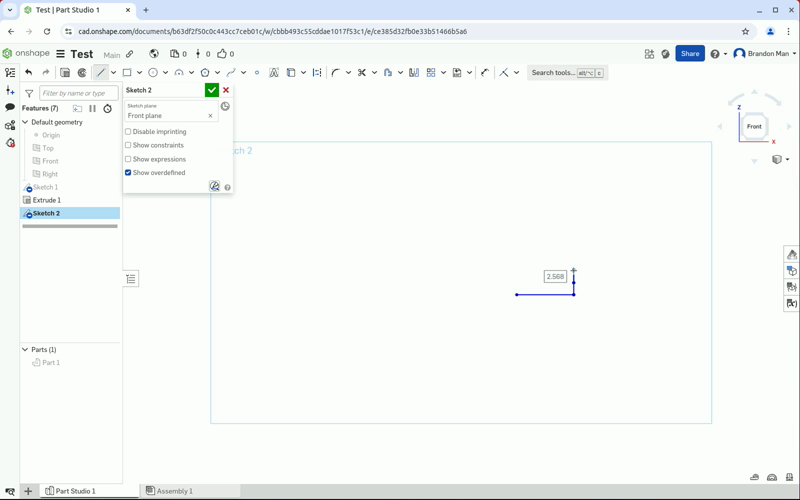
mouse_move(589, 270)
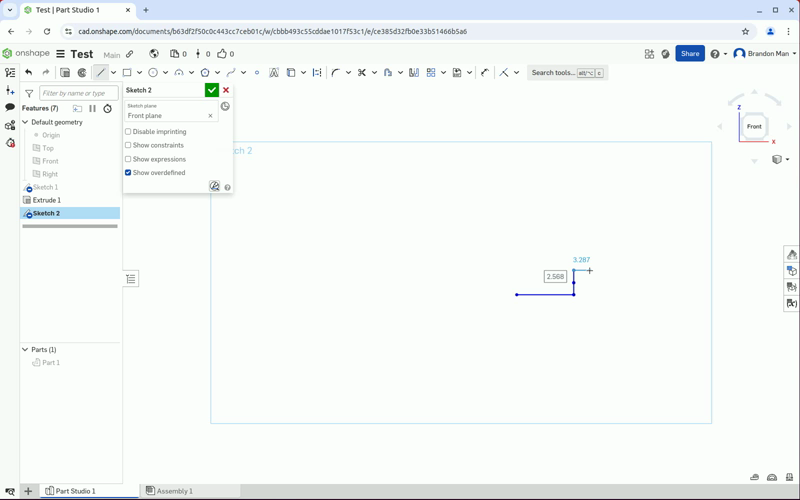
mouse_move(516, 270)
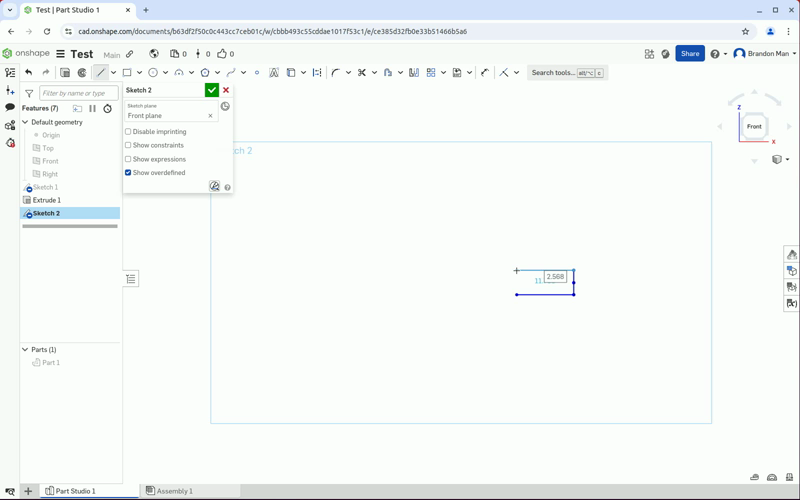
click(516, 270)
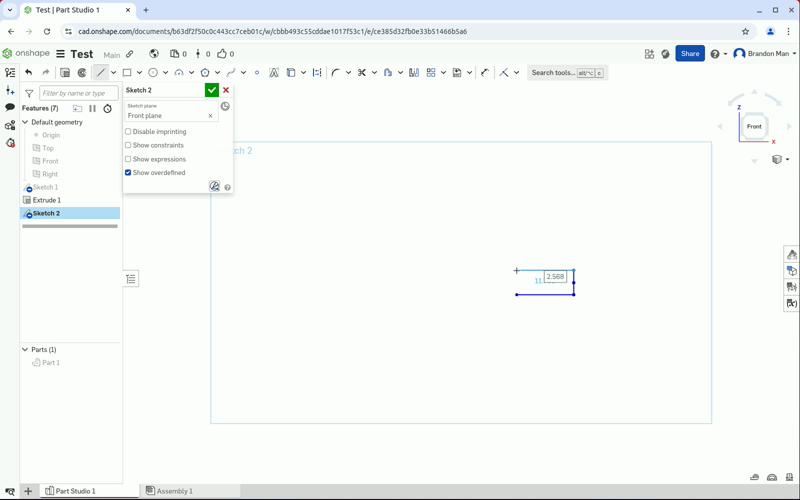
key_up(shift)
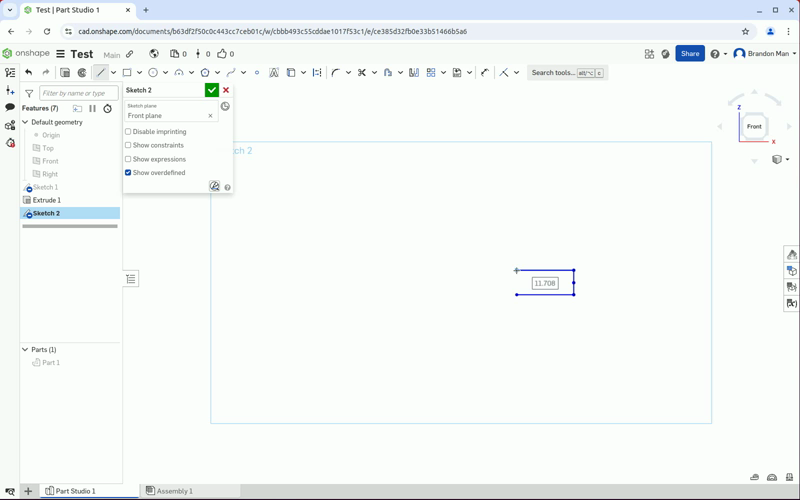
mouse_move(546, 270)
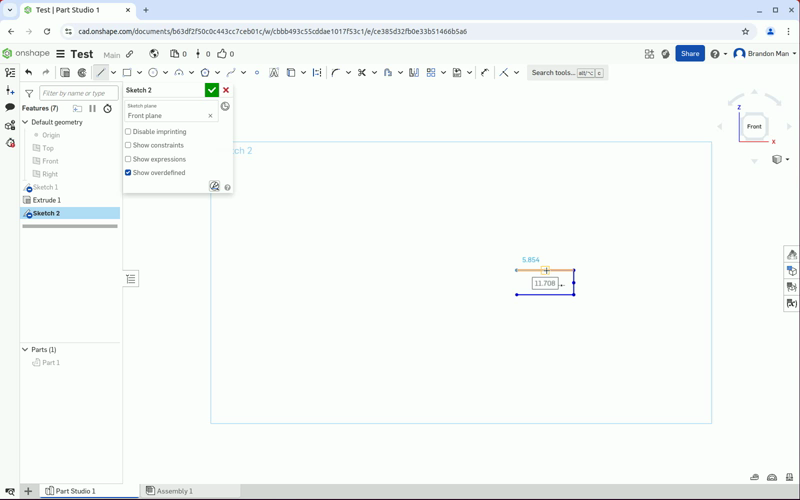
key_down(shift)
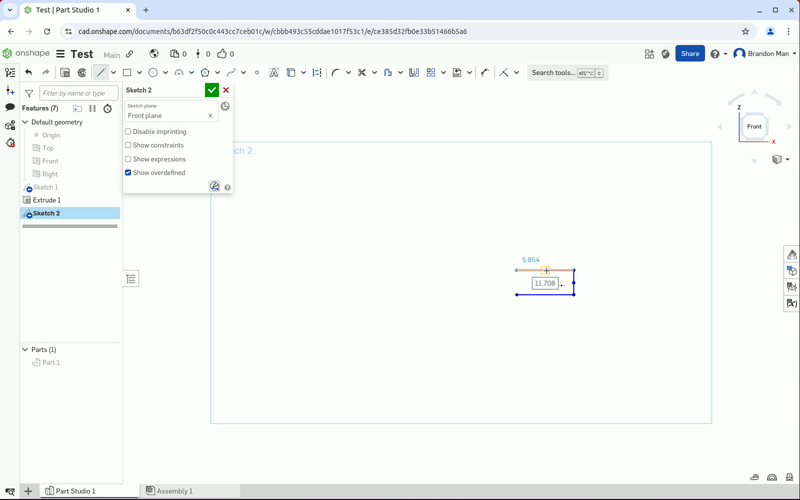
mouse_move(516, 294)
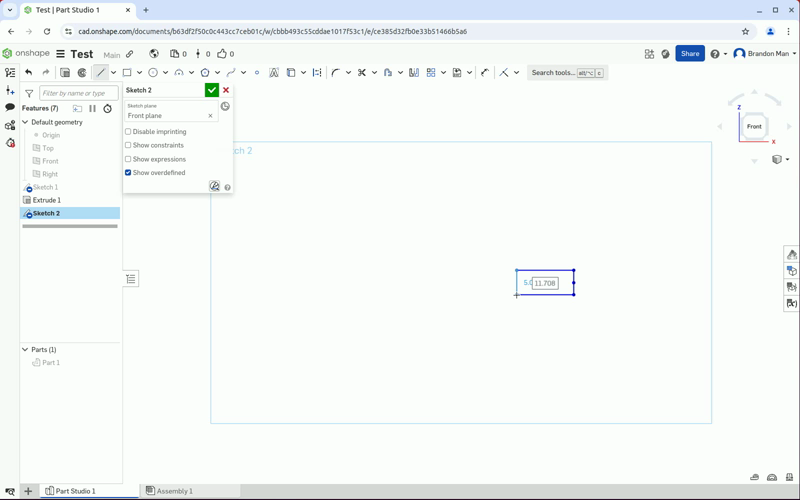
key_up(shift)
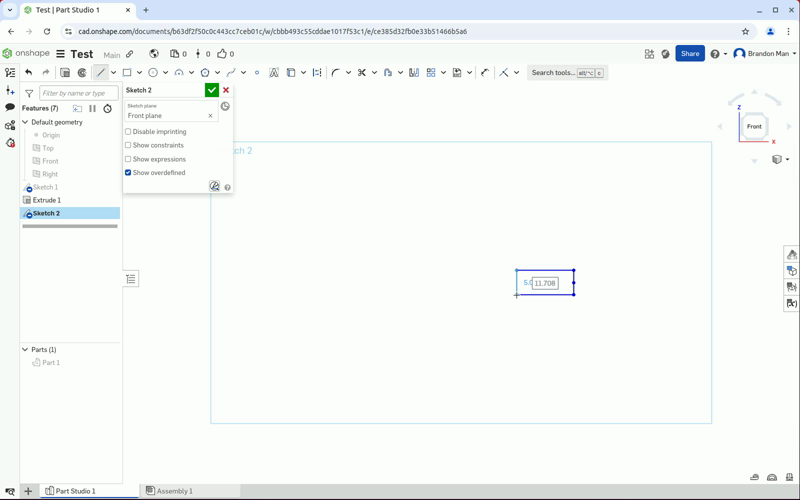
click(516, 294)
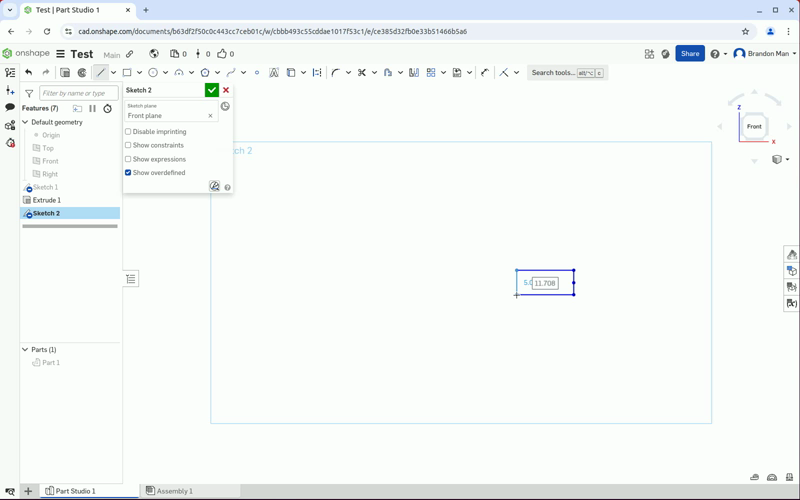
key(esc)
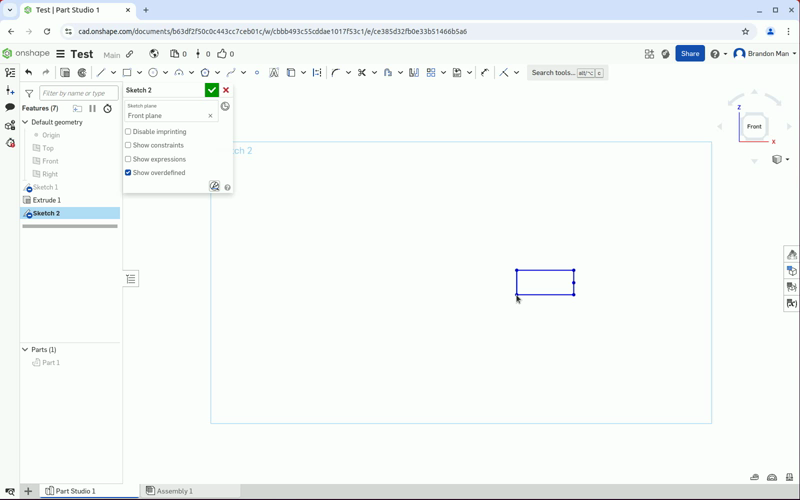
mouse_move(550, 289)
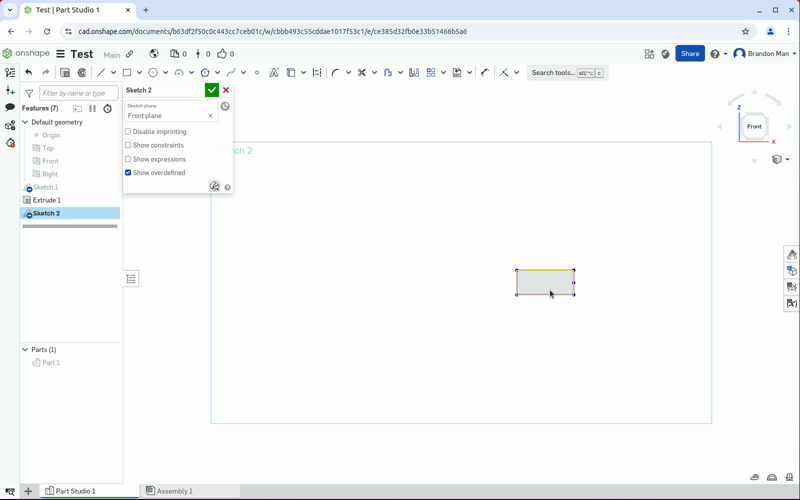
scroll(6)
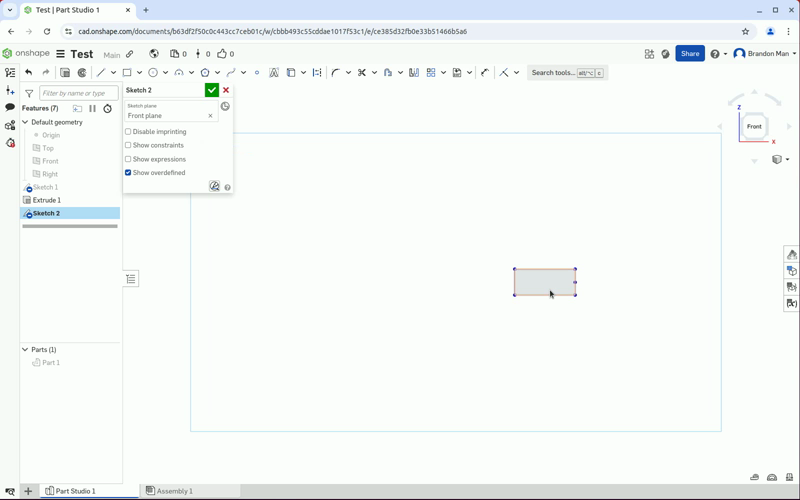
scroll(6)
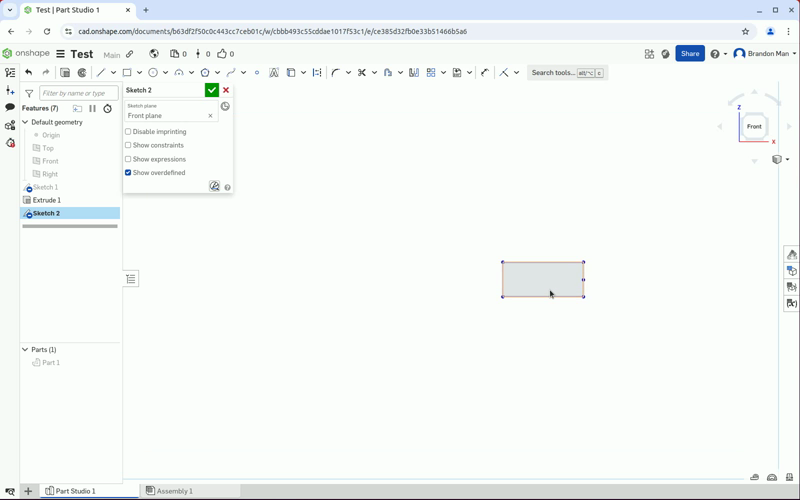
scroll(6)
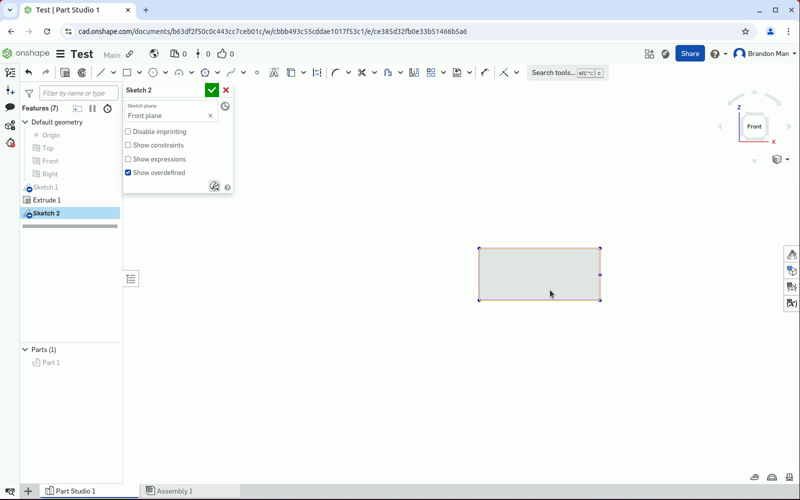
scroll(6)
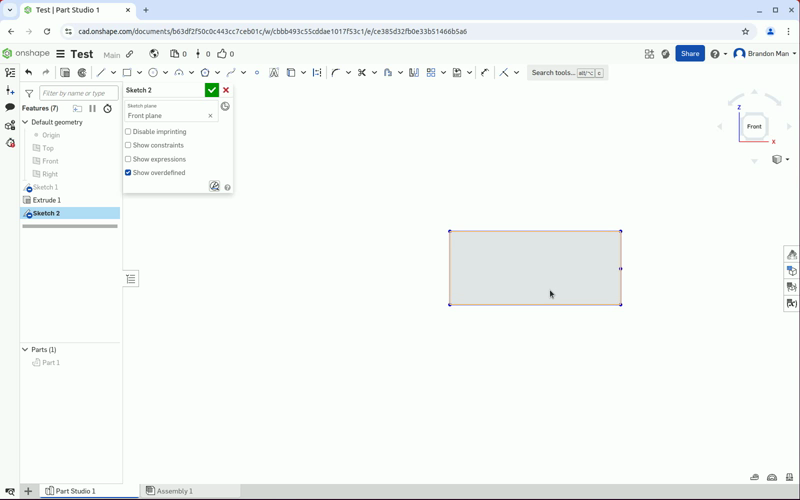
scroll(6)
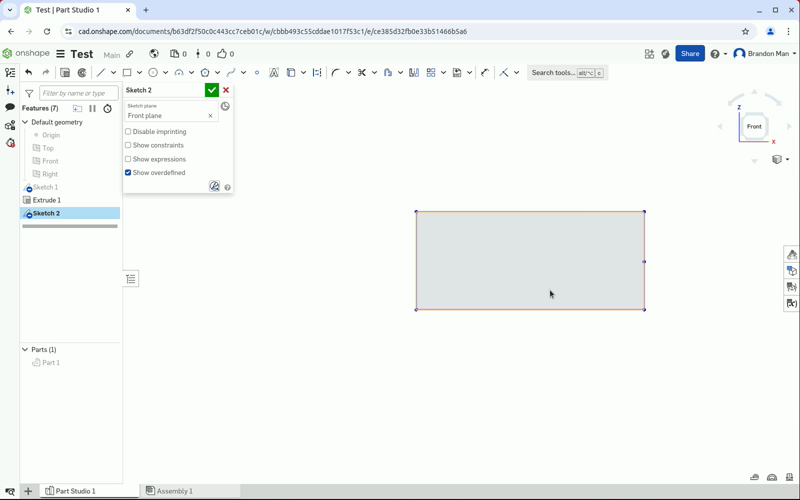
scroll(6)
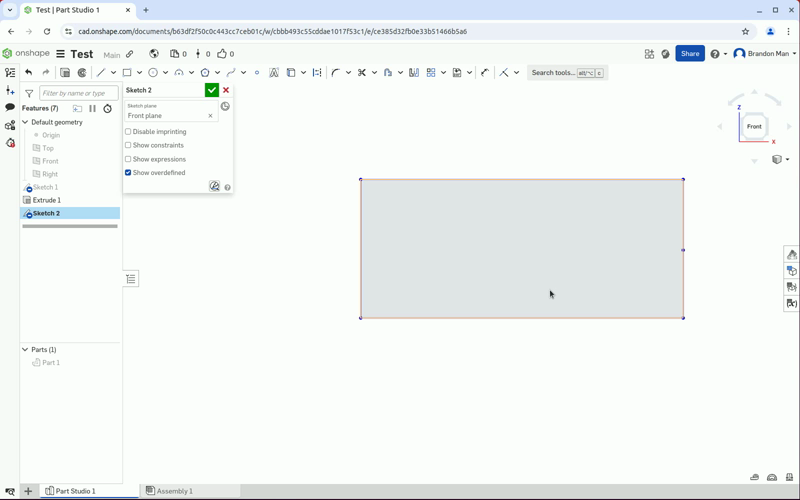
scroll(6)
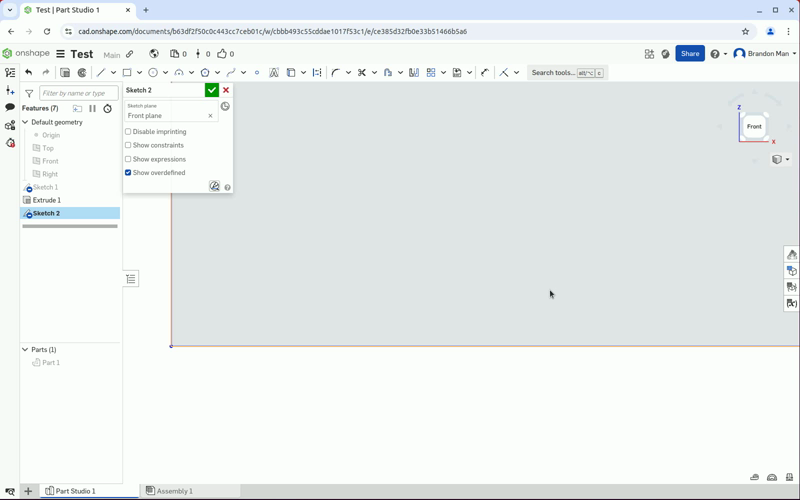
click(550, 289)
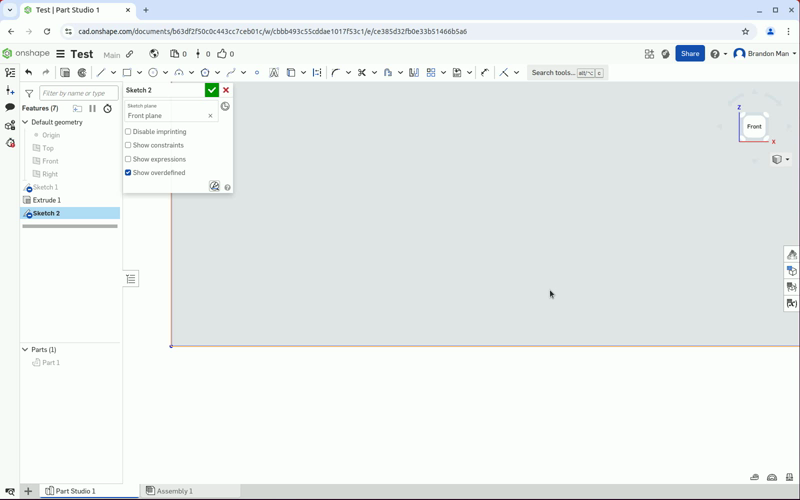
scroll(-6)
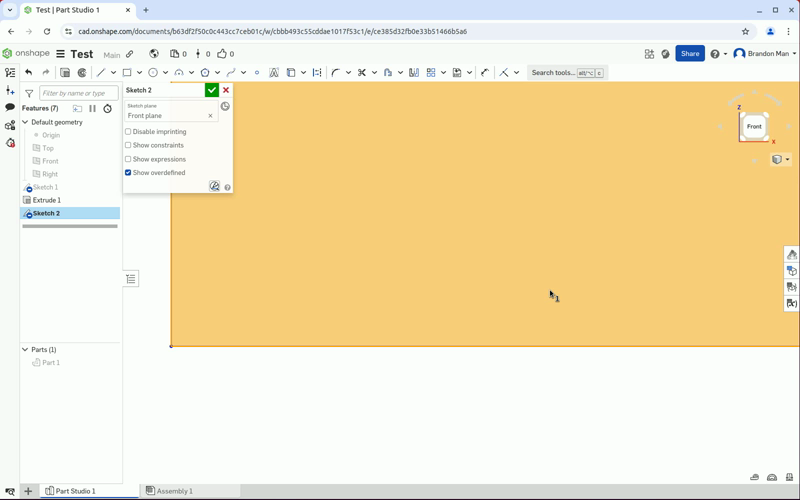
scroll(-6)
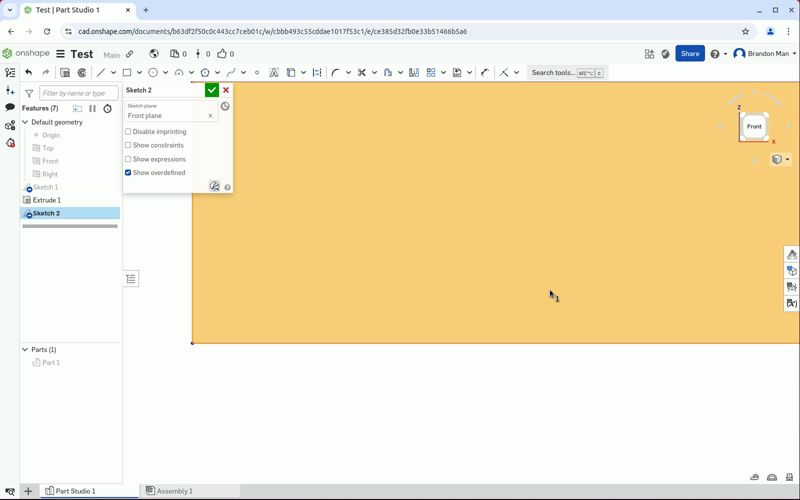
scroll(-6)
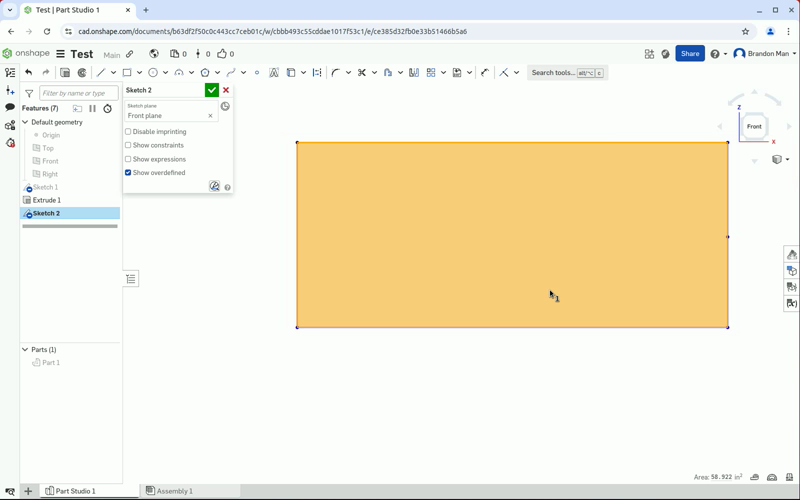
scroll(-6)
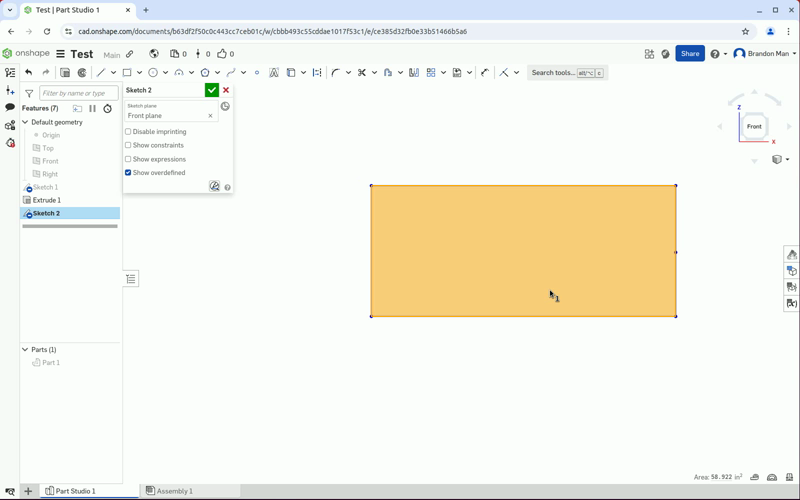
scroll(-6)
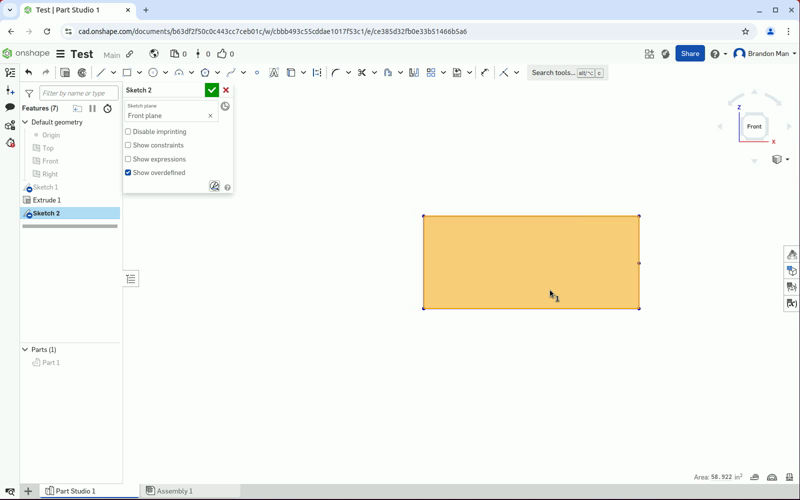
scroll(-6)
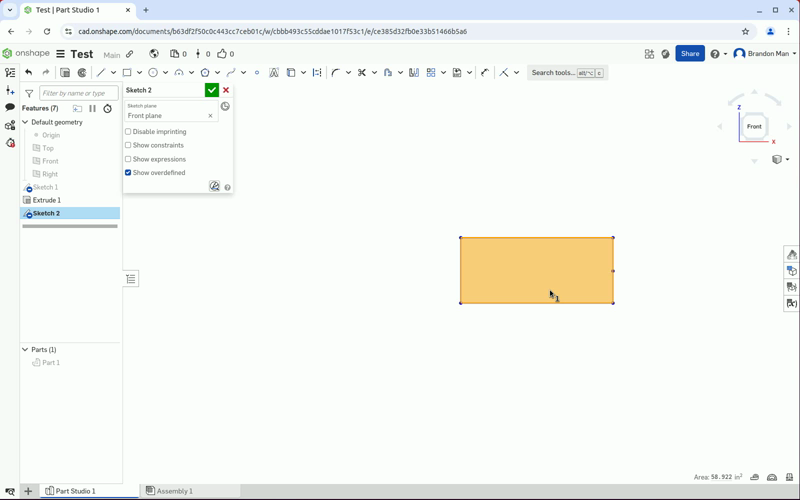
scroll(-6)
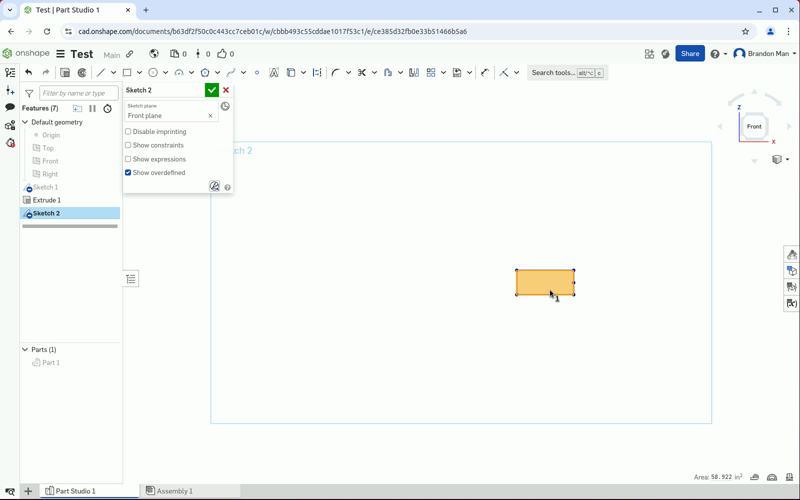
mouse_move(73, 352)
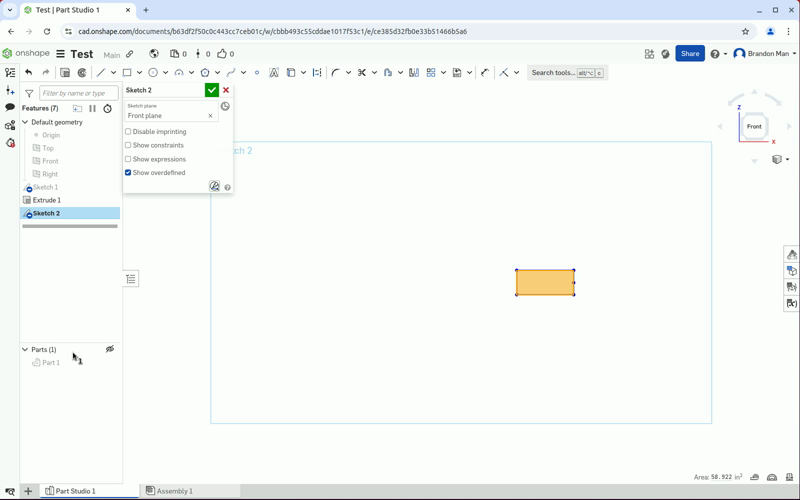
key(shift+y)
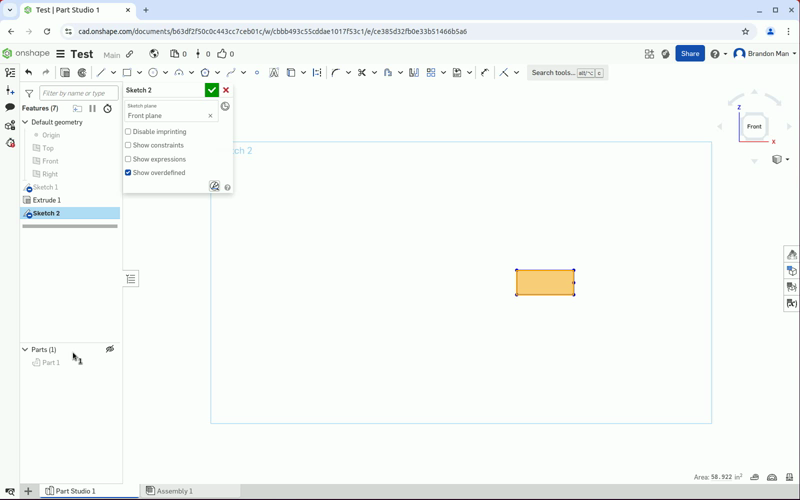
key(shift+e)
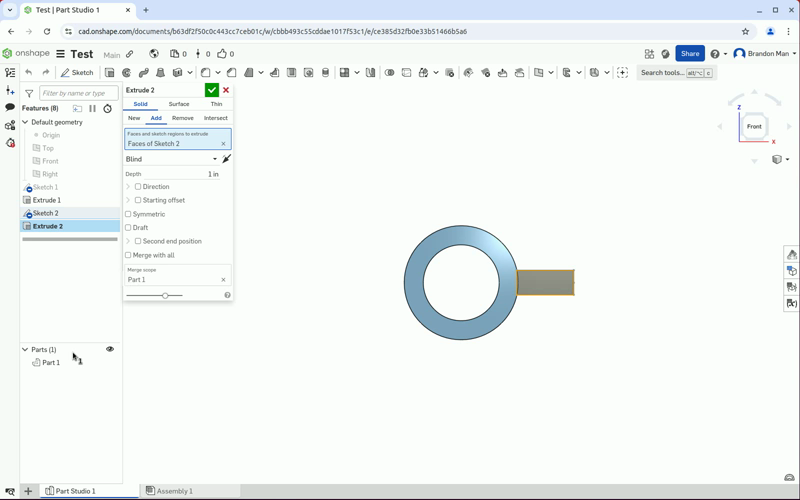
mouse_move(143, 106)
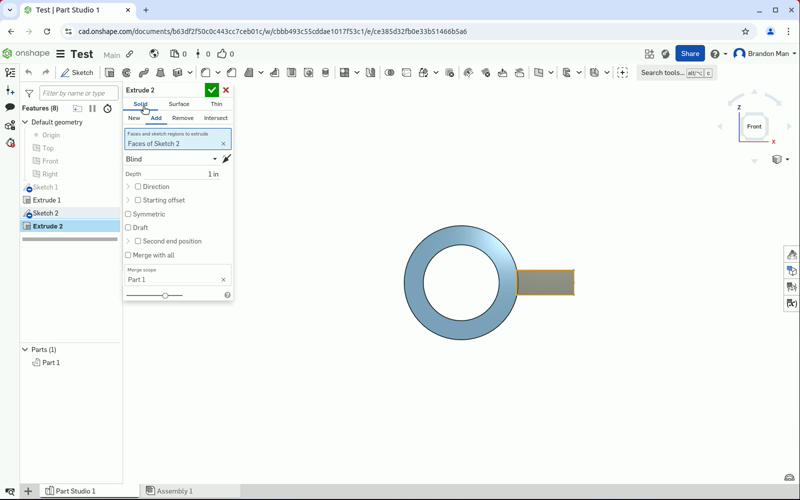
click(143, 106)
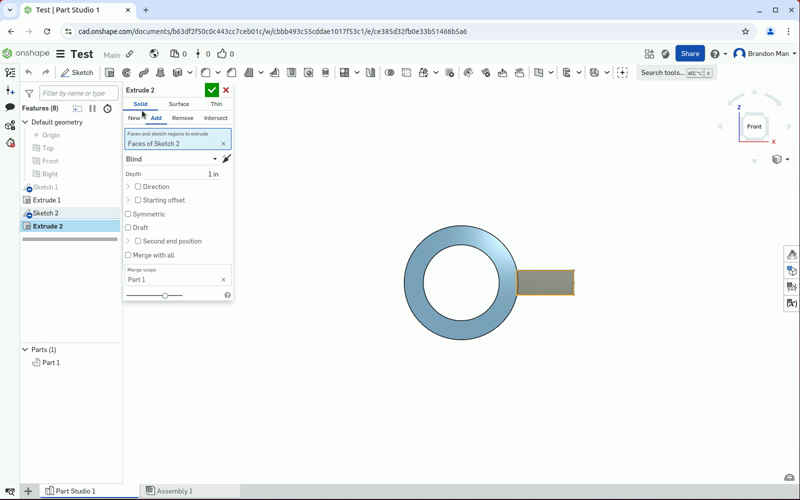
mouse_move(137, 120)
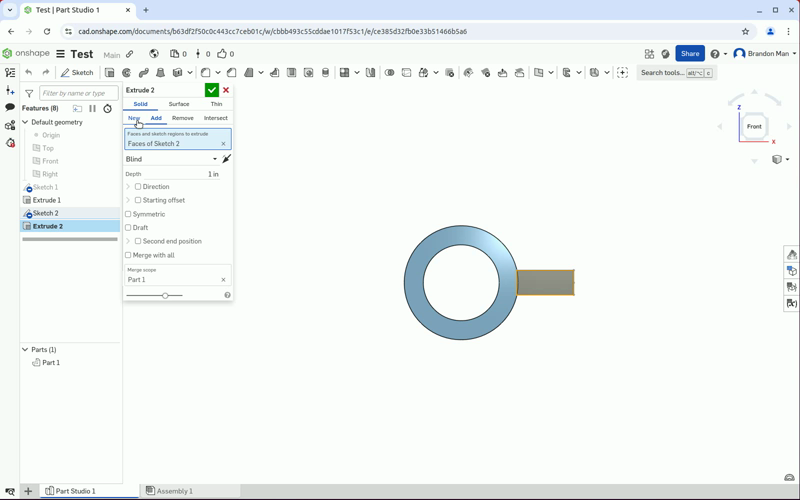
click(137, 120)
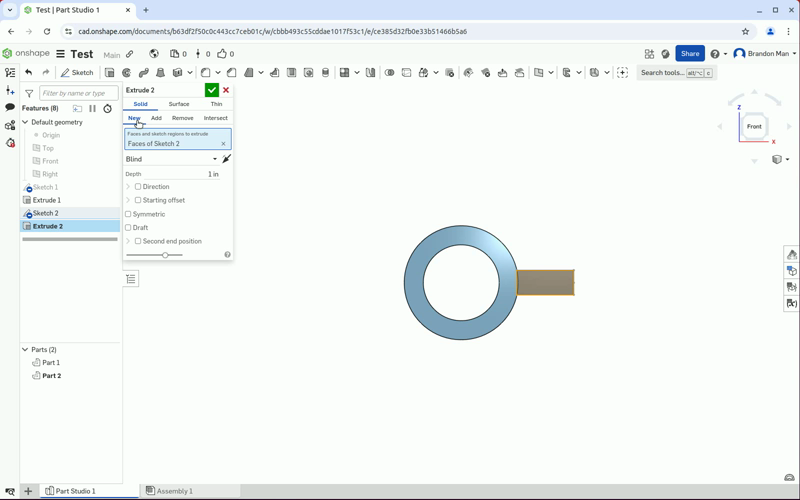
key(tab, 4)
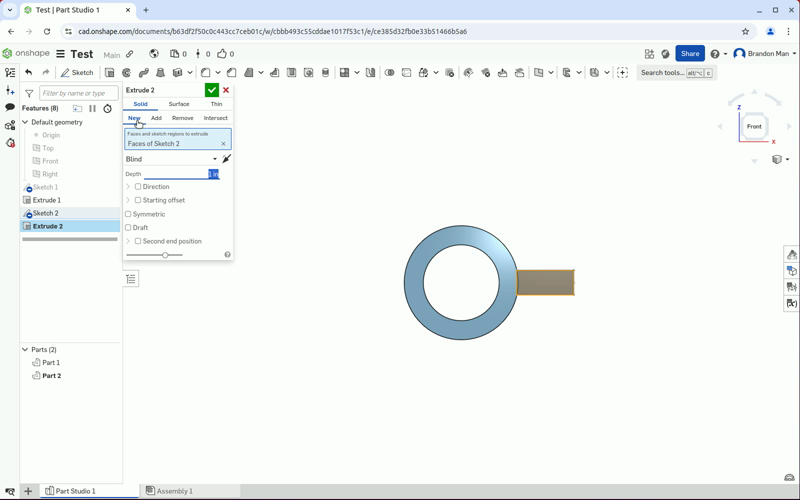
text(19.257)
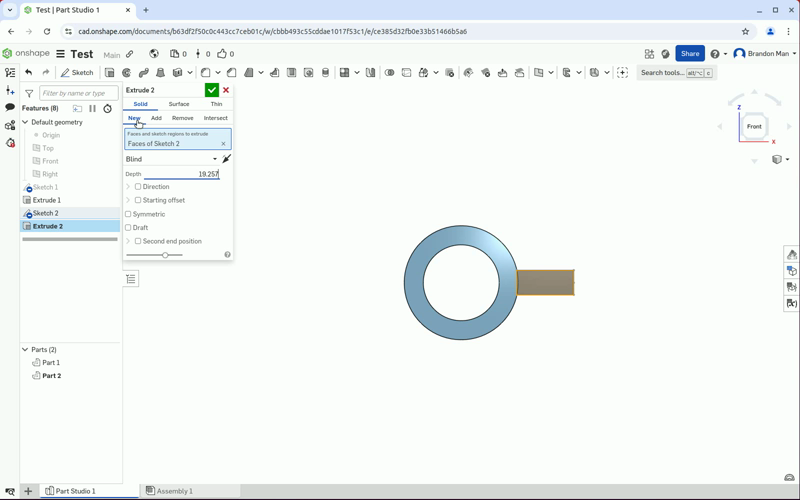
key(enter)
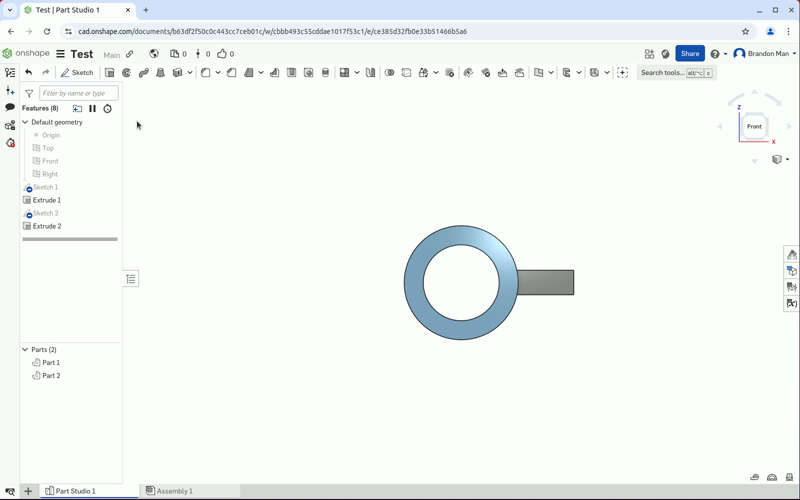
key(shift+h)
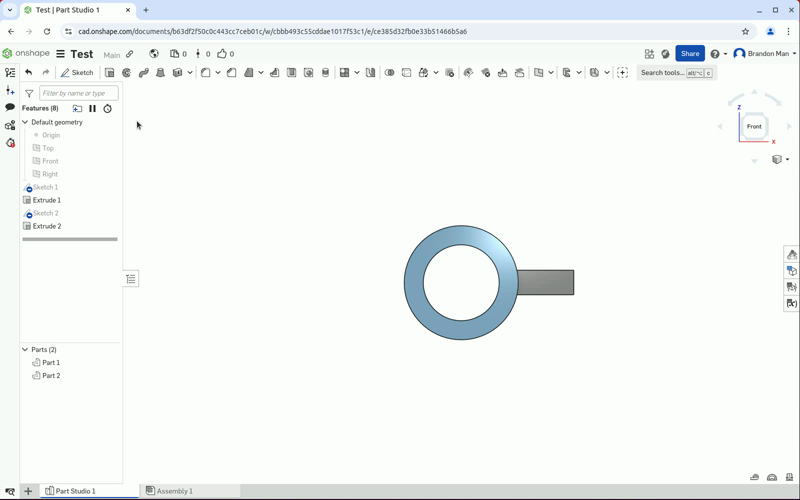
key(shift+h)
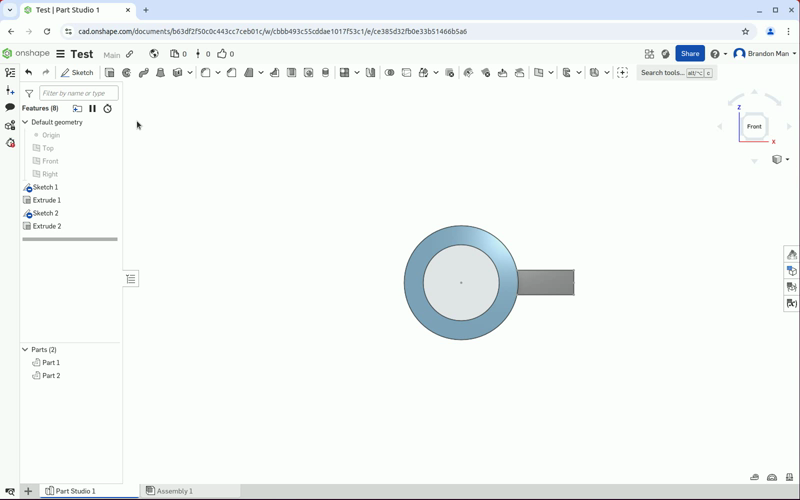
key(shift+7)
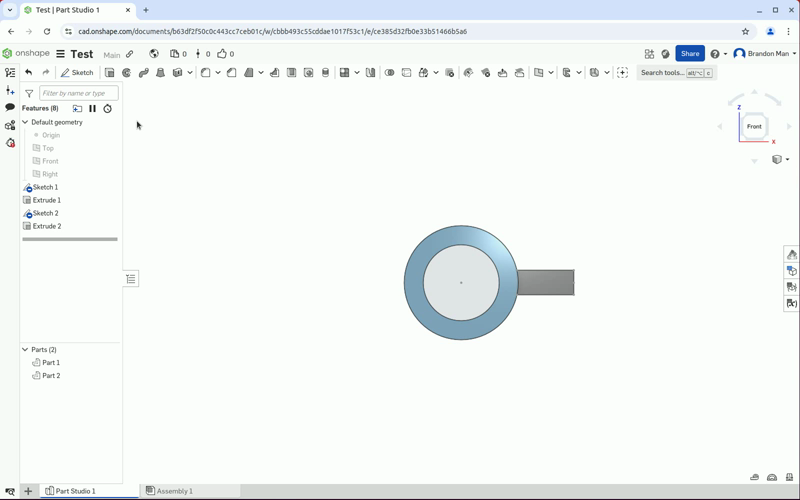
key(left, 2)
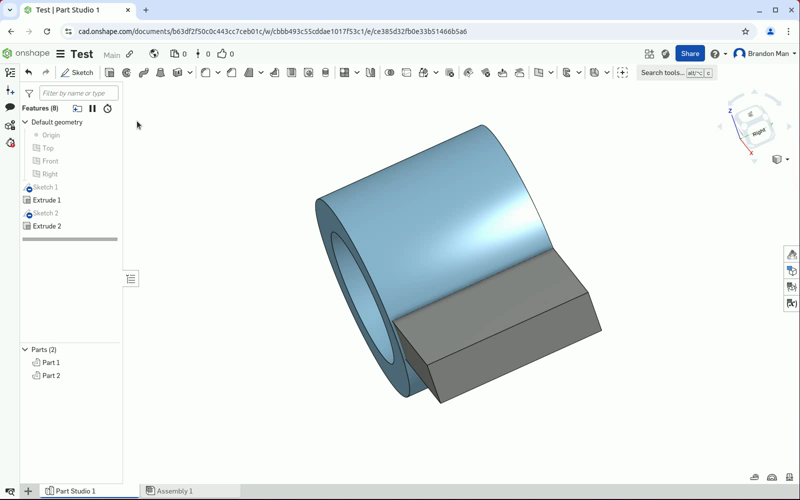
key(down, 2)
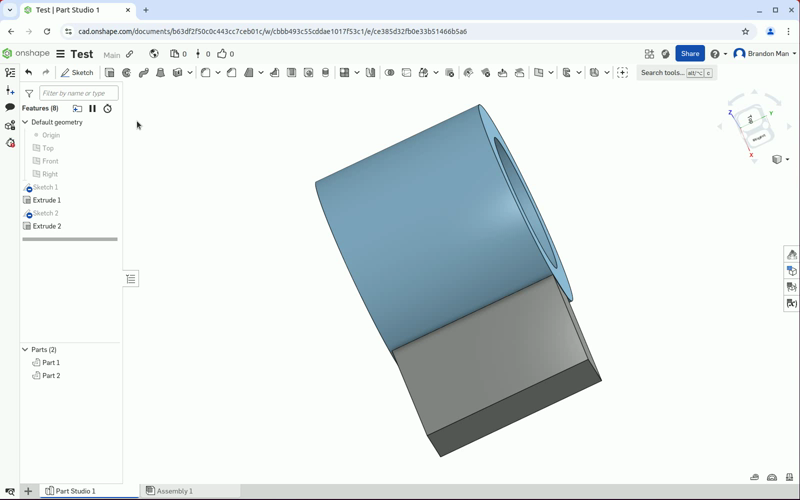
key(up, 2)
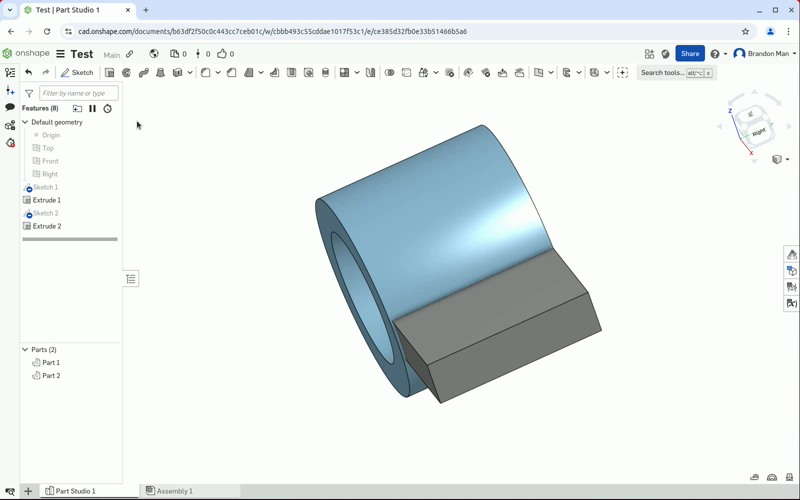
key(right, 2)
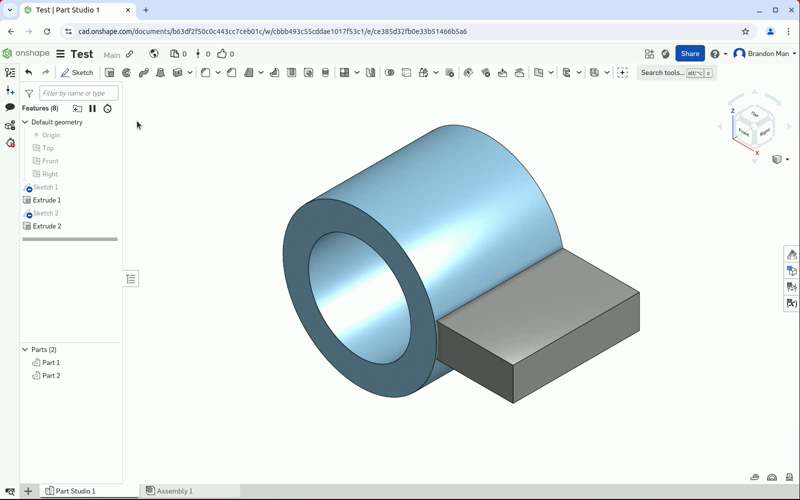
mouse_move(73, 189)
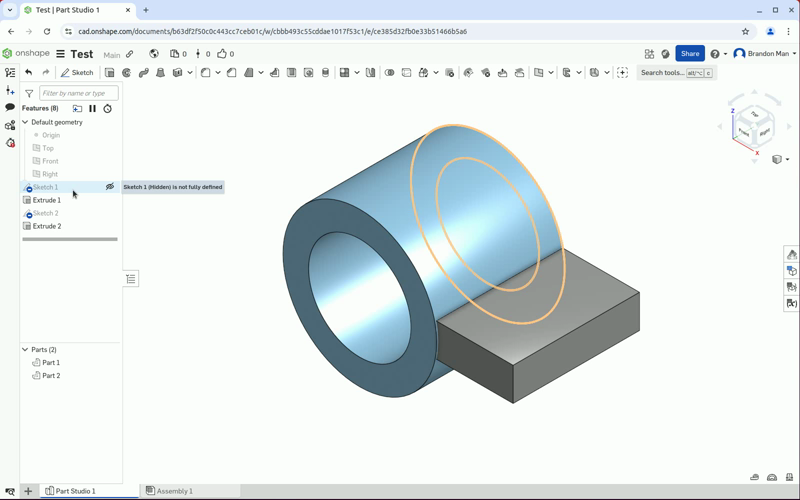
click(73, 189)